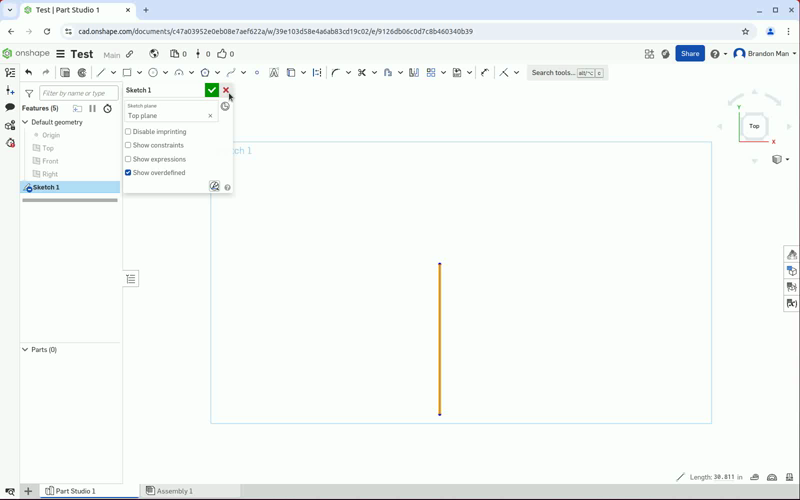
key(shift+h)
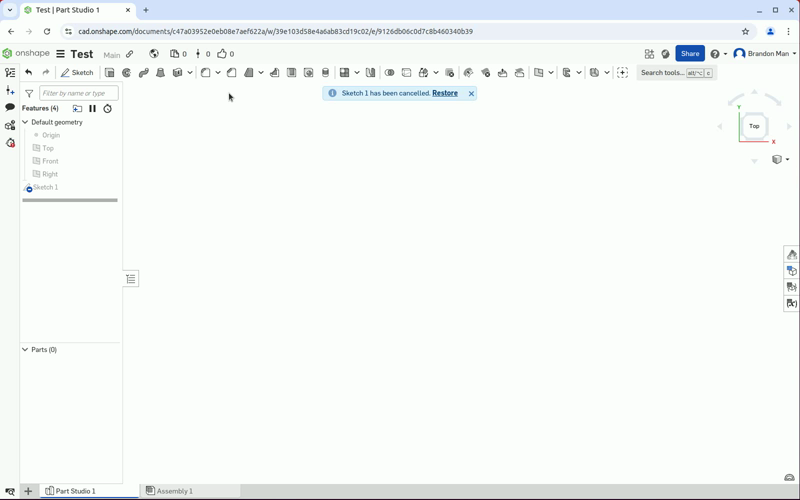
mouse_move(73, 352)
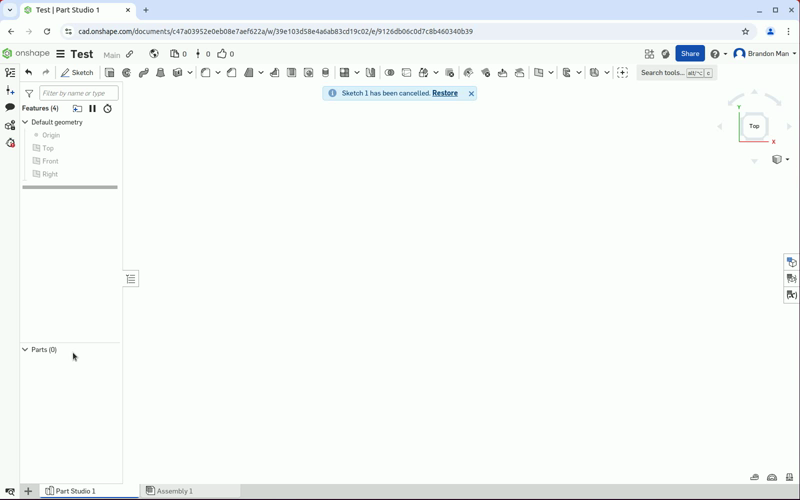
key(y)
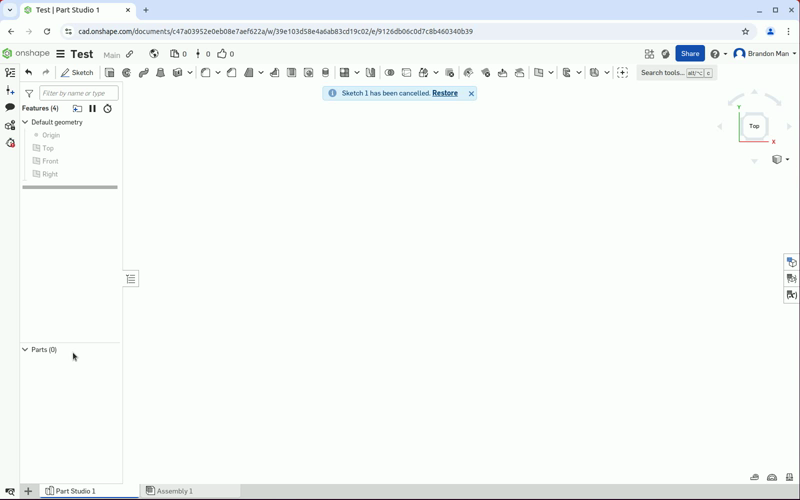
key(shift+p)
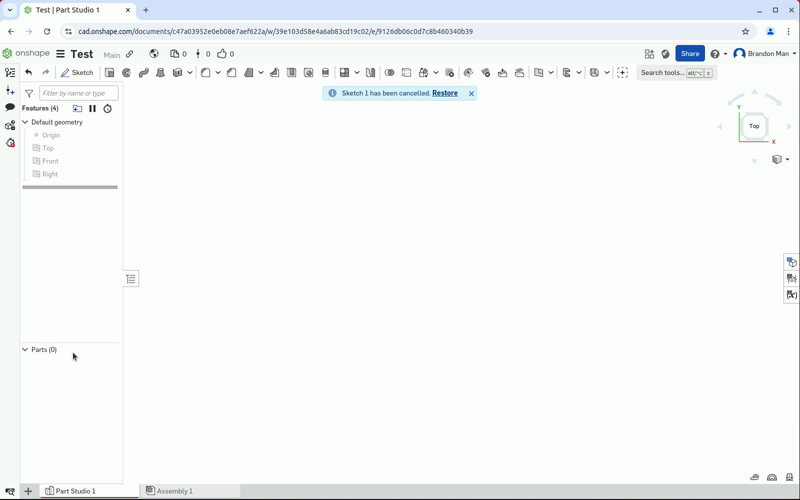
key(space)
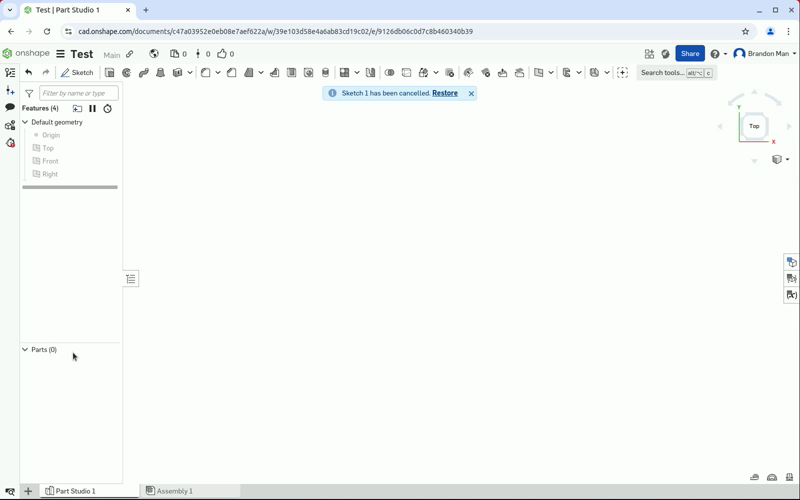
key_down(shift)
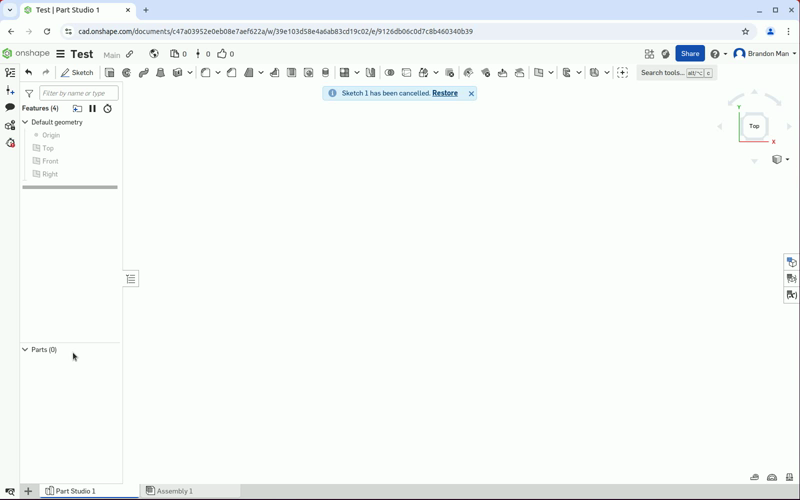
key(up)
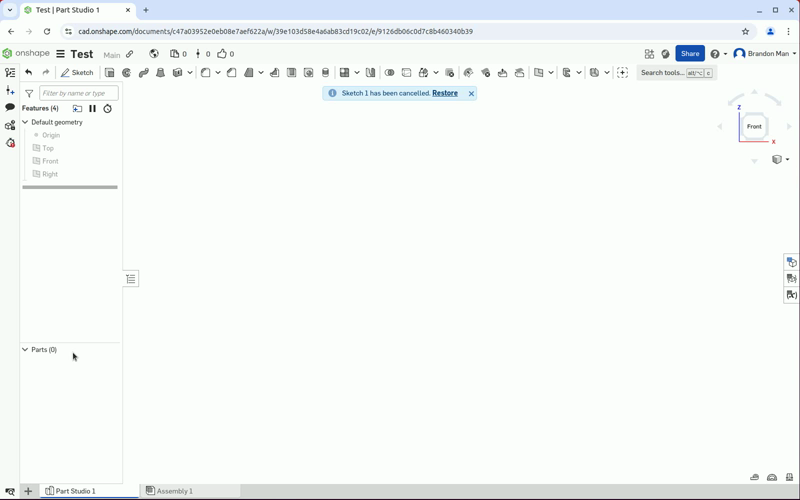
key_up(shift)
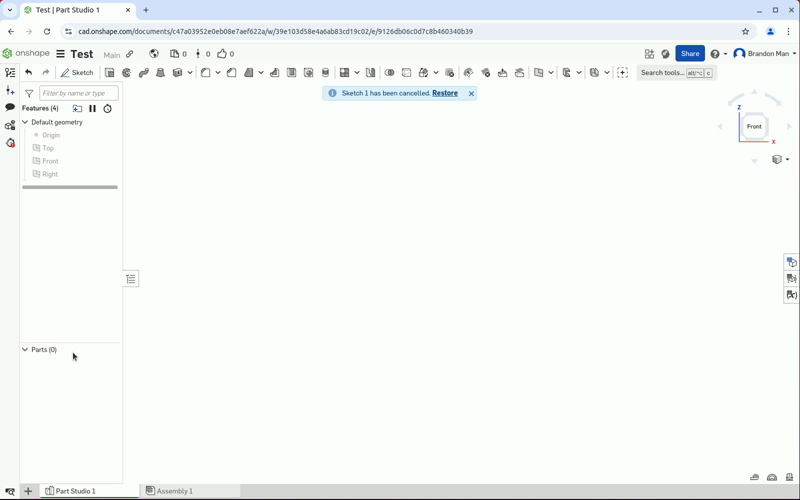
mouse_move(73, 352)
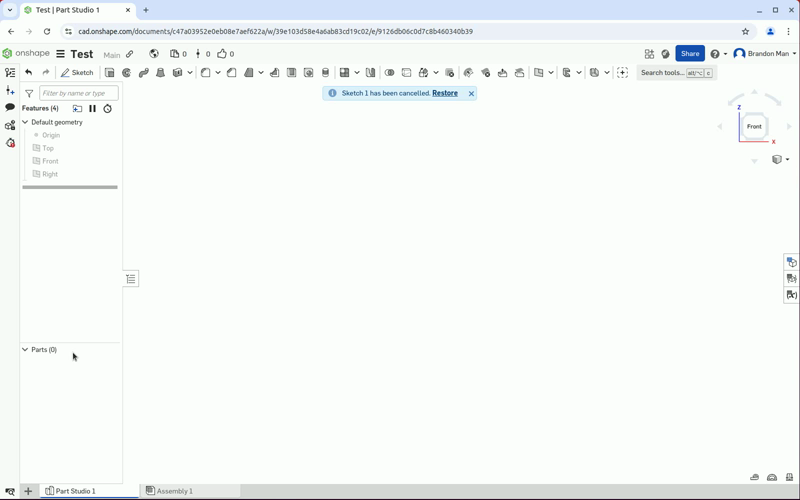
key(shift+y)
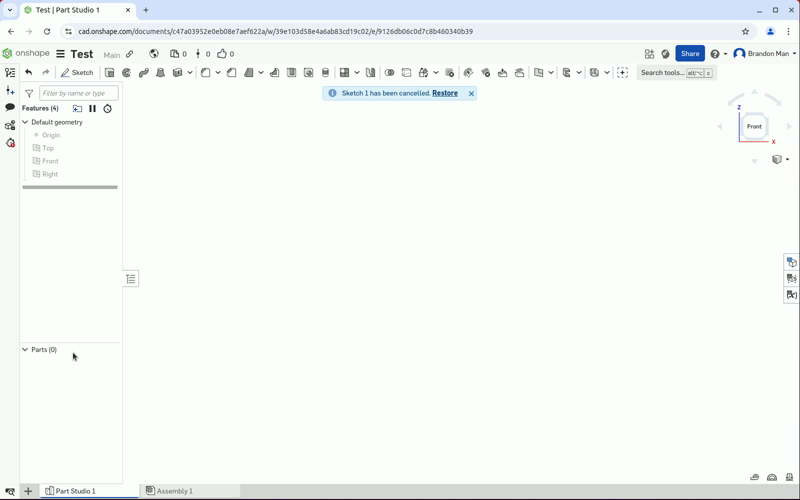
key(shift+s)
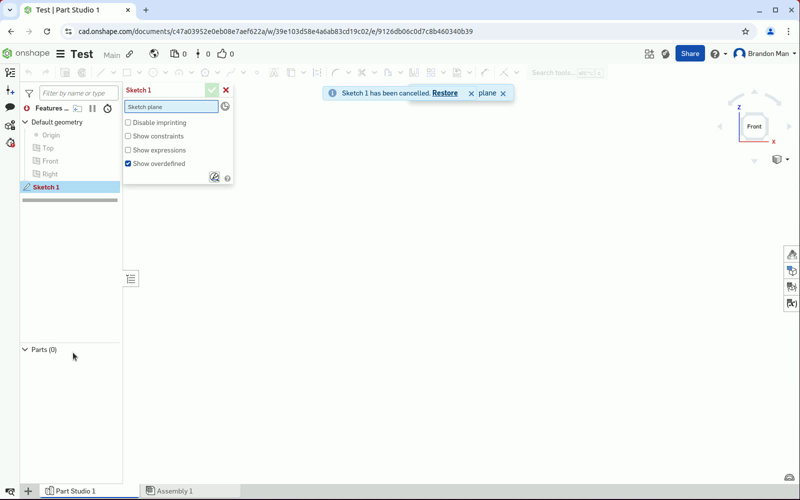
mouse_move(73, 163)
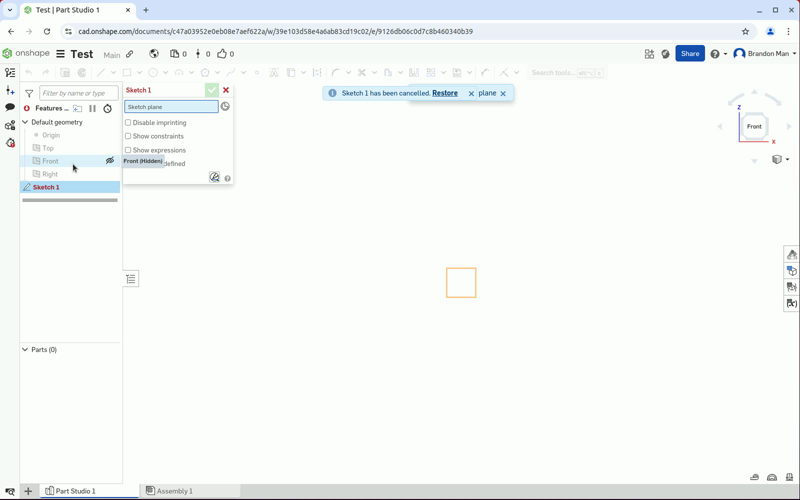
click(73, 163)
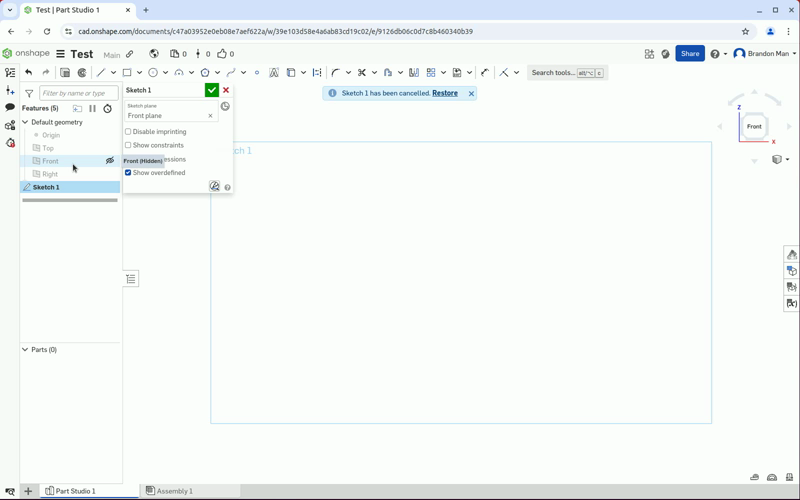
mouse_move(73, 352)
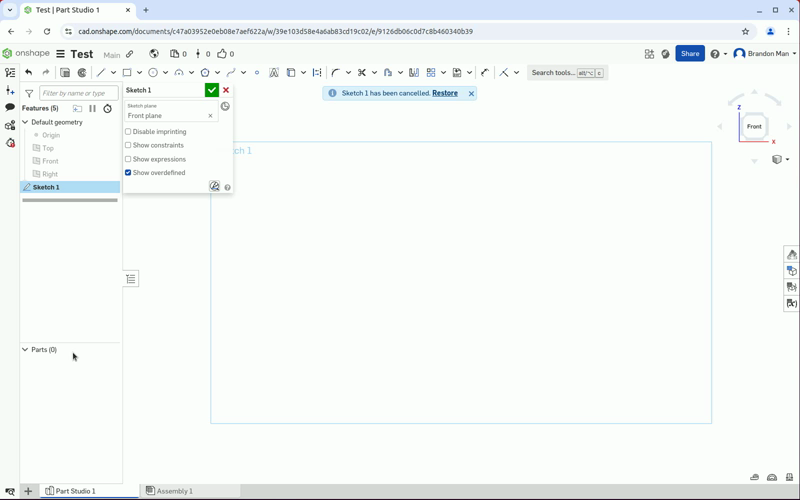
key(y)
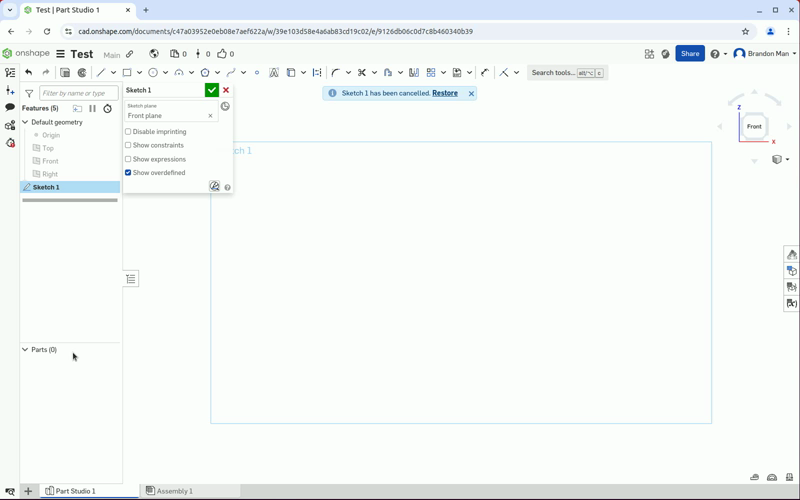
key(c)
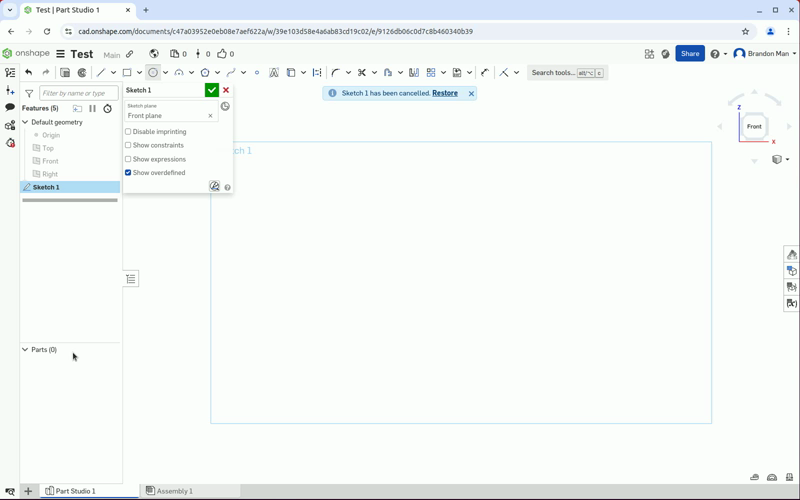
key_down(shift)
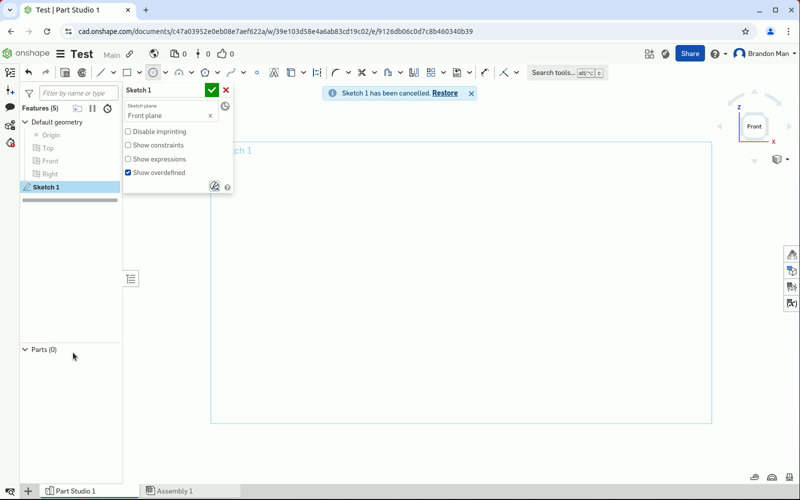
mouse_move(364, 184)
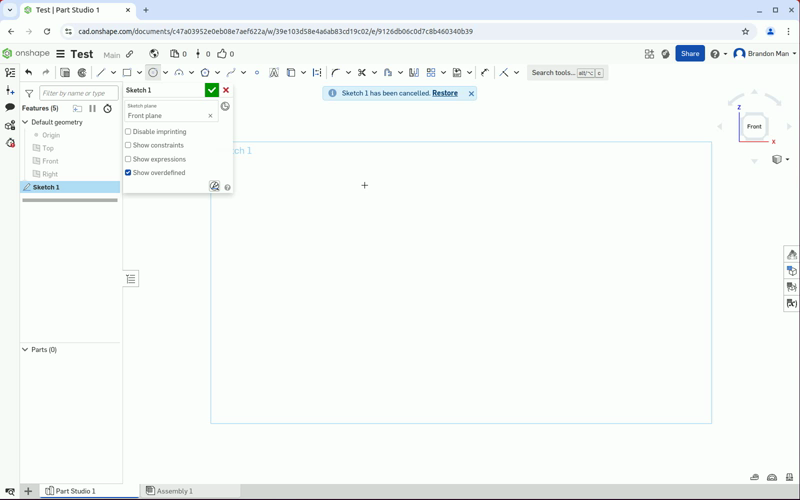
click(364, 184)
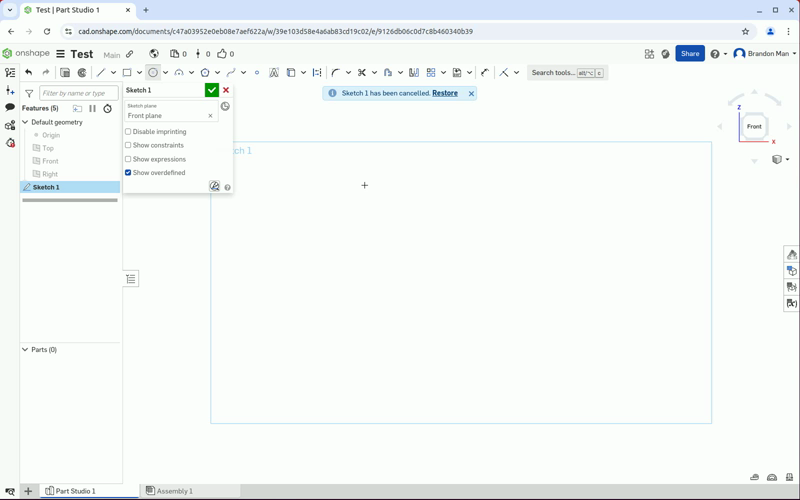
key_up(shift)
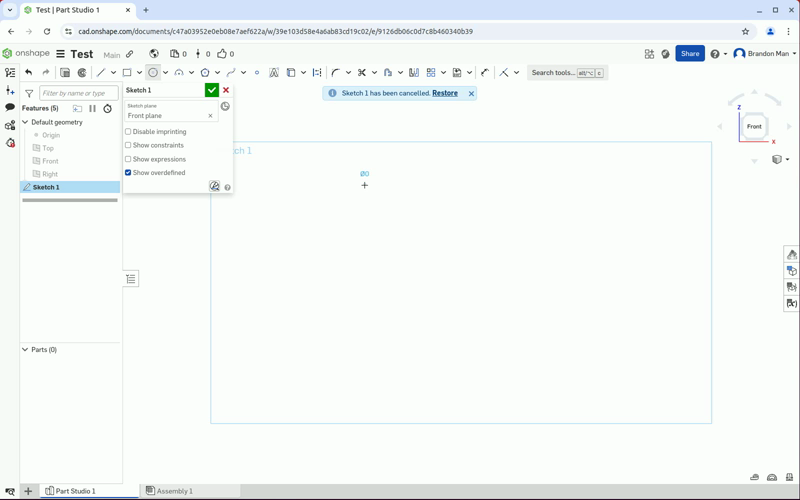
mouse_move(378, 184)
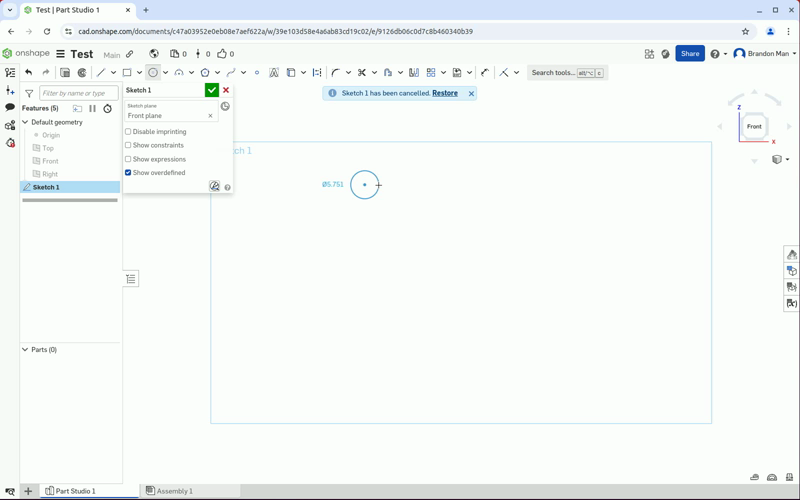
click(378, 184)
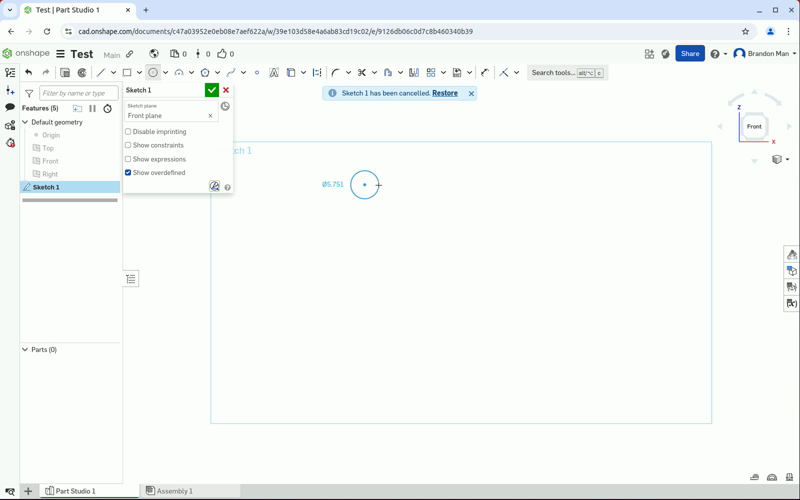
key(esc)
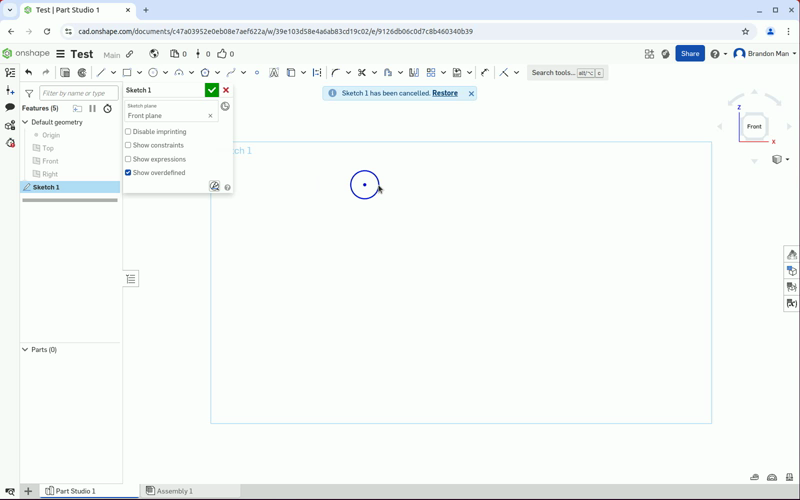
key(c)
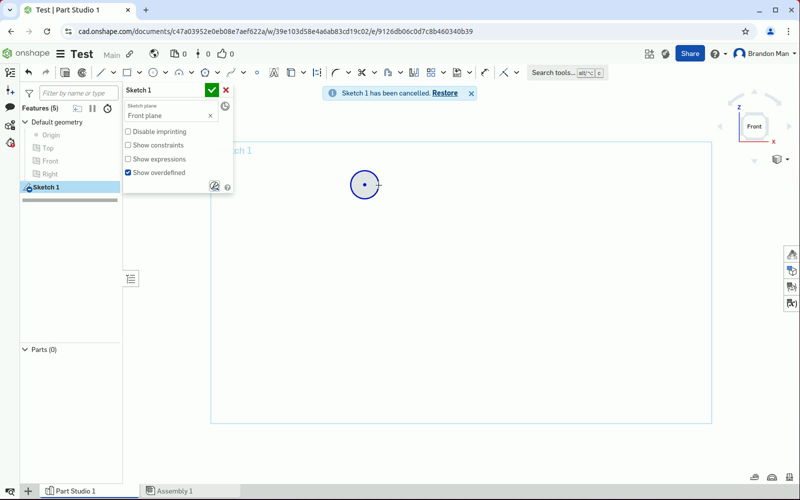
key_down(shift)
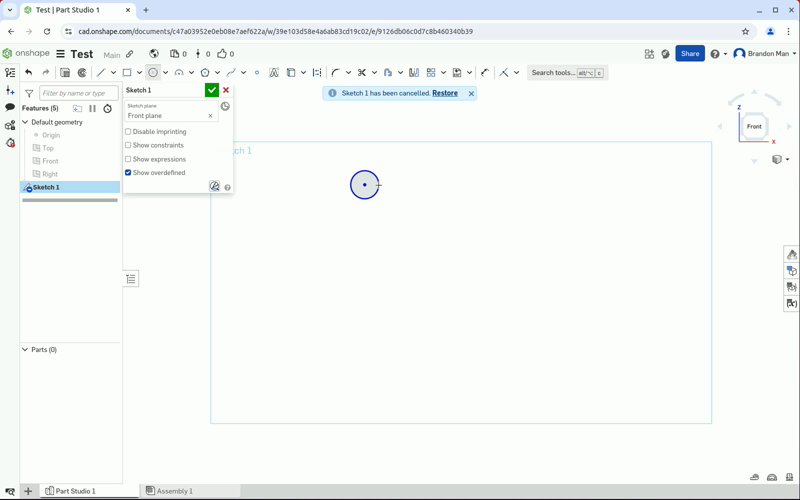
mouse_move(364, 184)
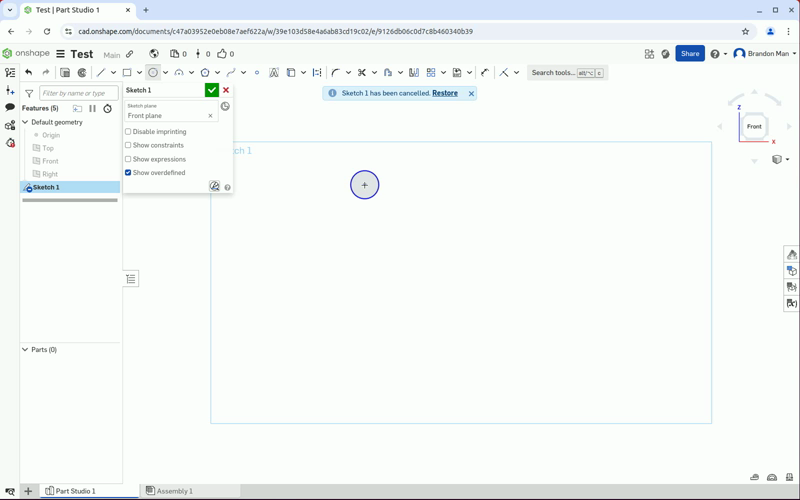
click(364, 184)
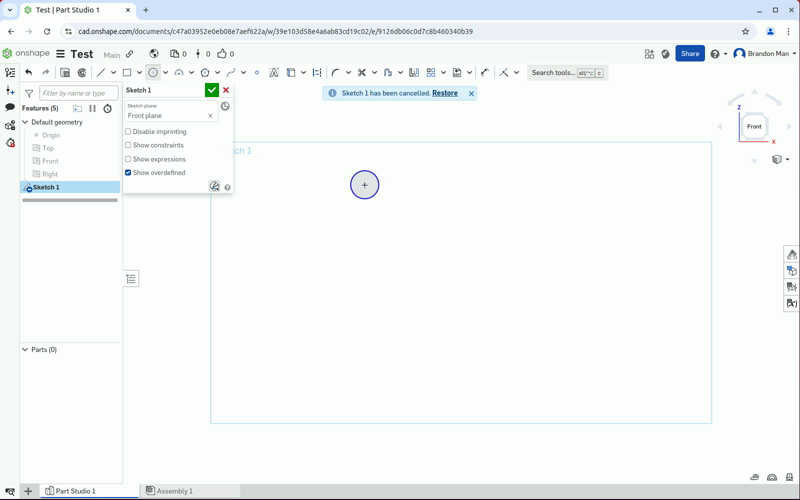
key_up(shift)
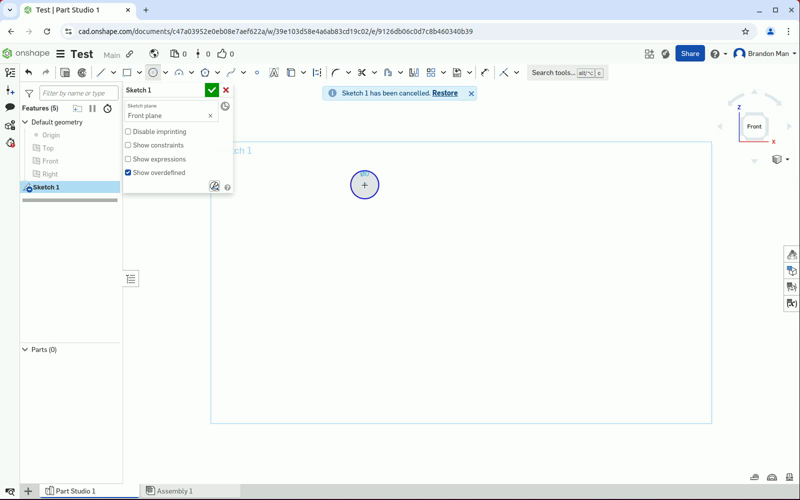
mouse_move(368, 184)
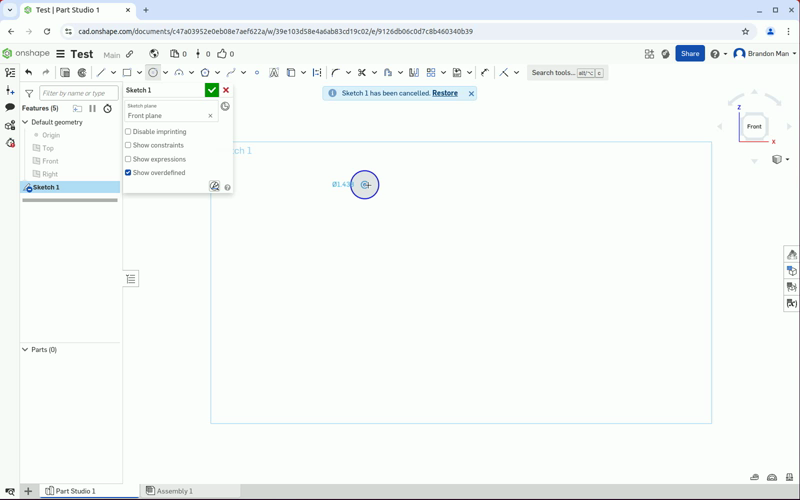
scroll(6)
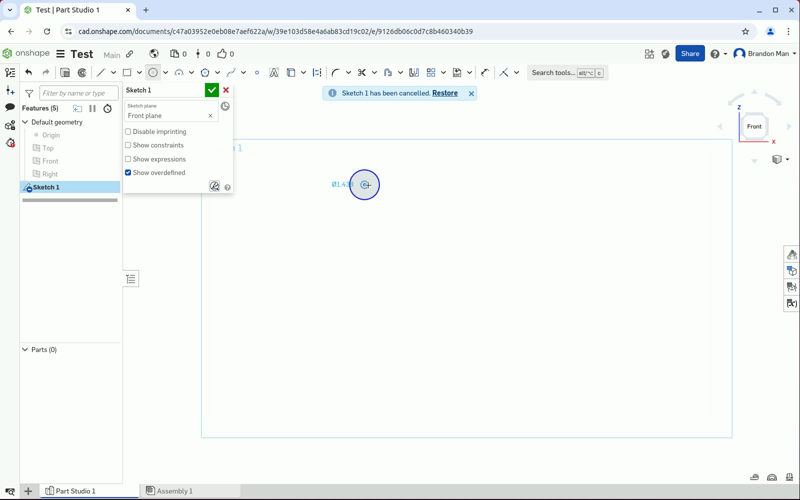
scroll(6)
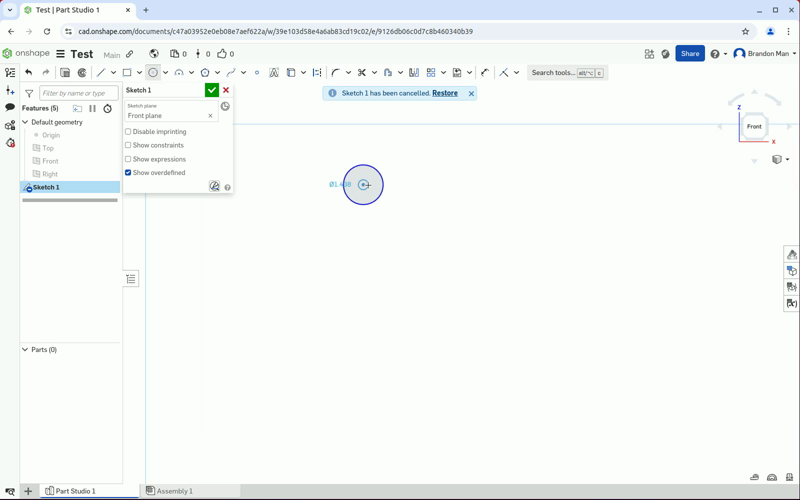
scroll(6)
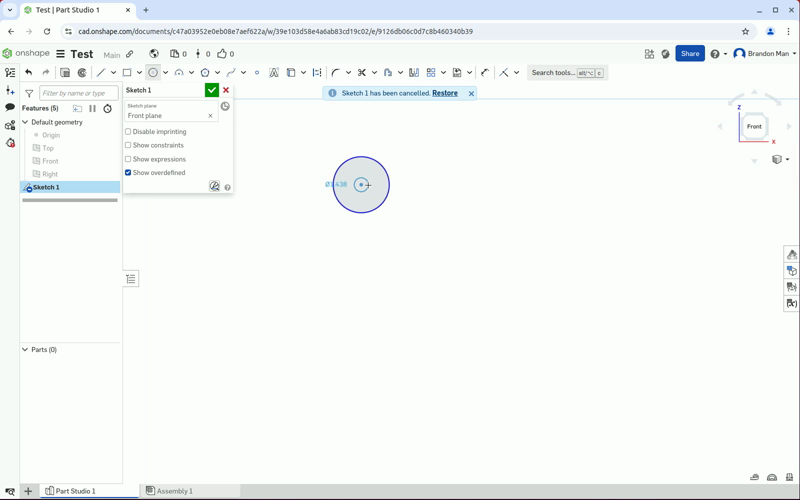
scroll(6)
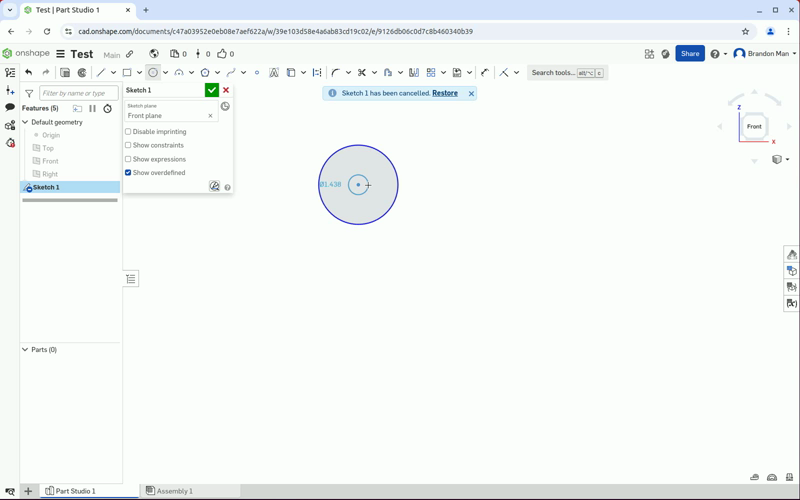
scroll(6)
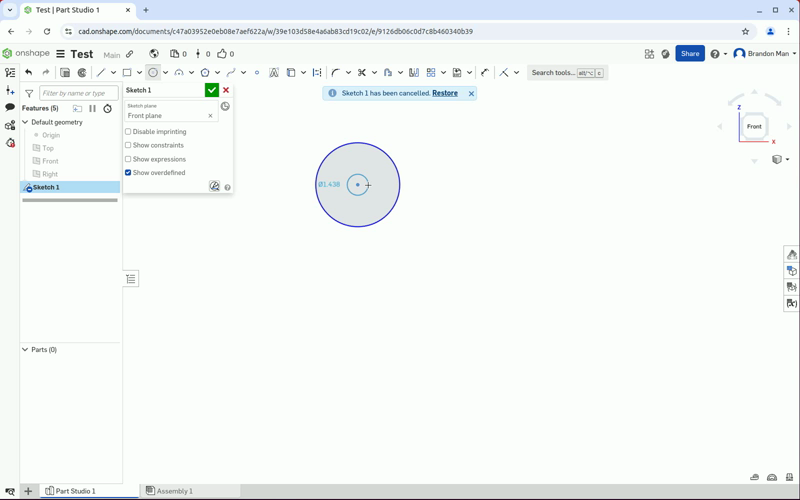
scroll(6)
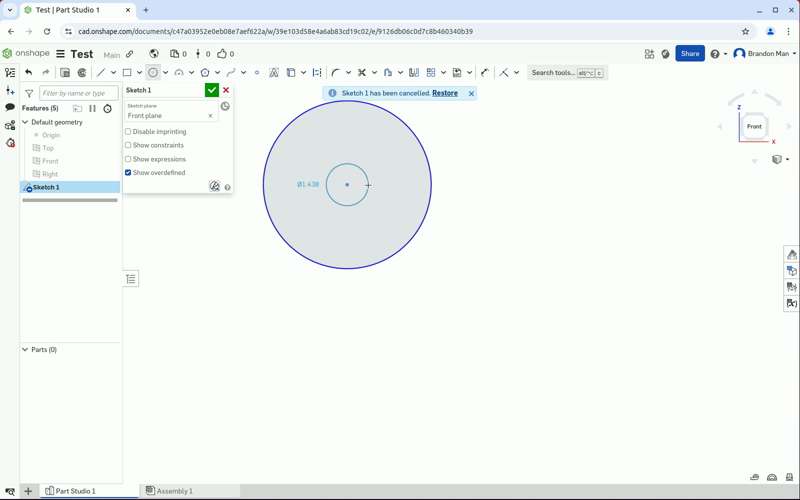
scroll(6)
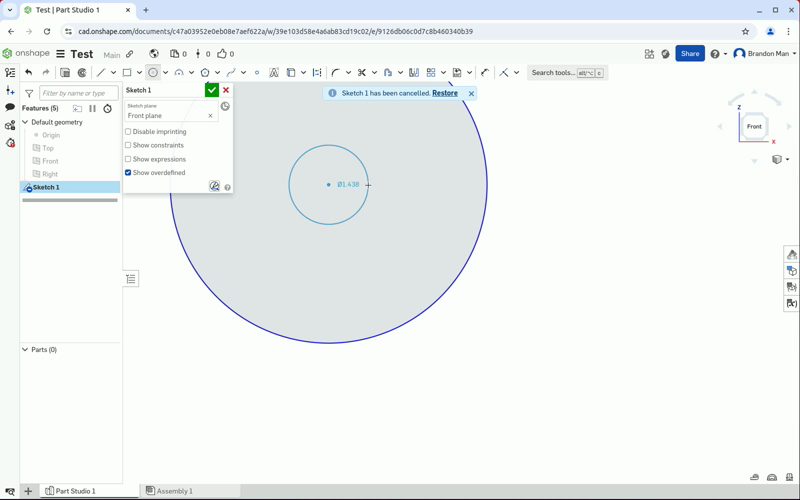
click(368, 184)
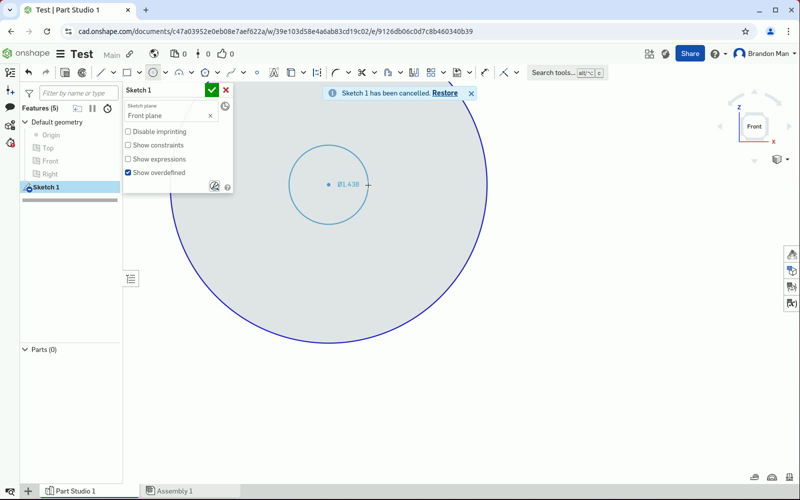
scroll(-6)
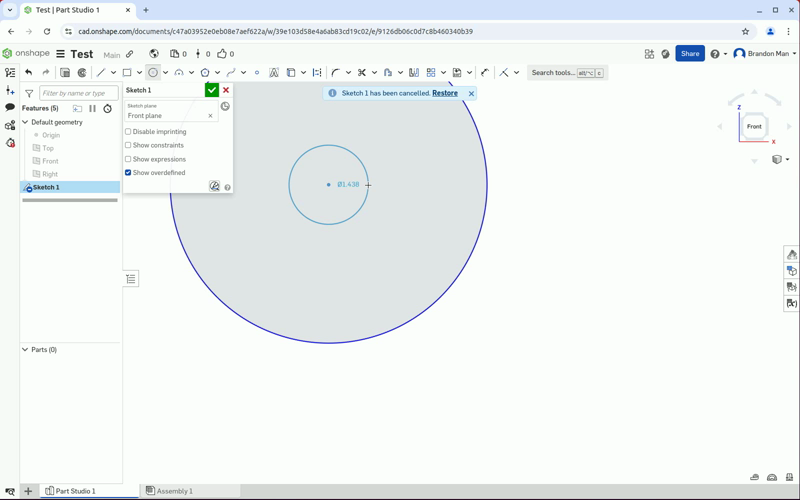
scroll(-6)
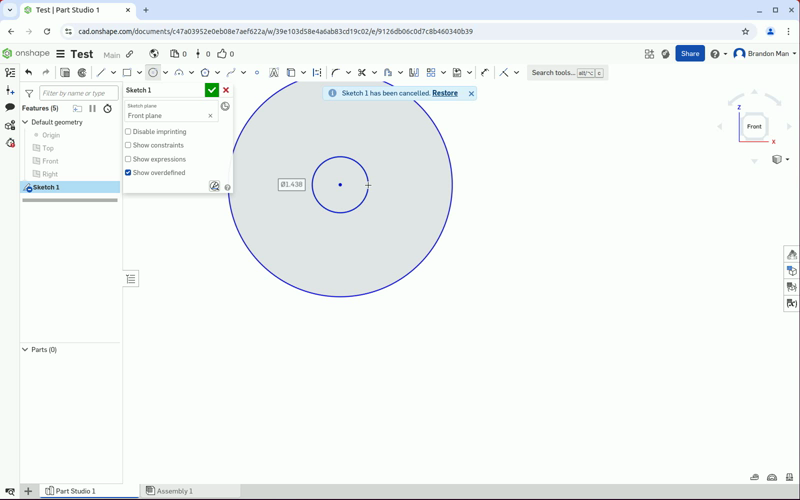
scroll(-6)
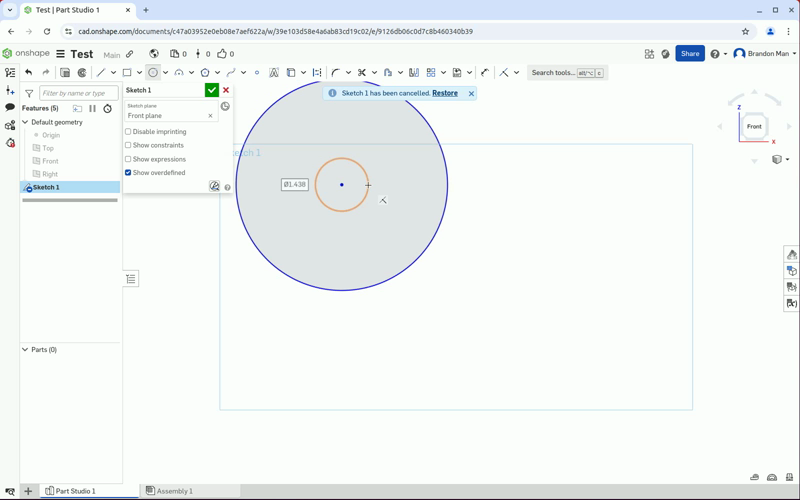
scroll(-6)
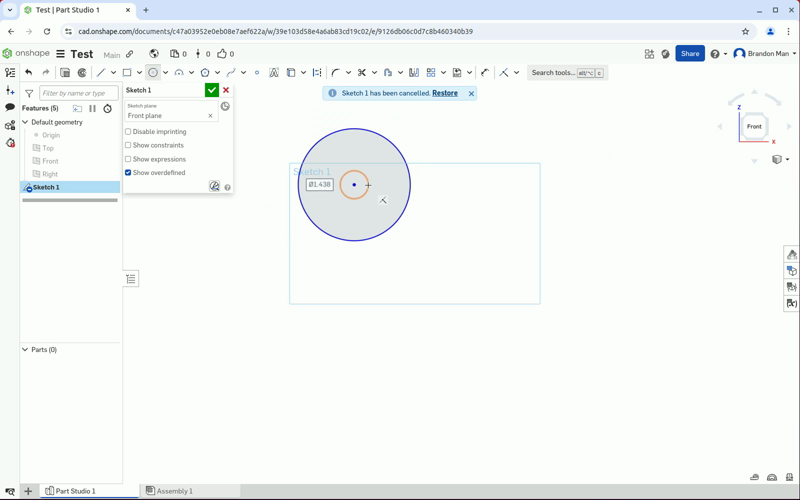
scroll(-6)
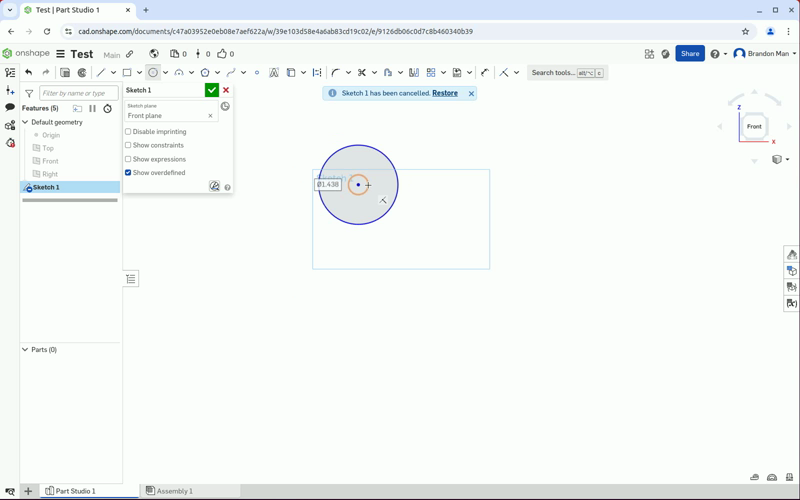
scroll(-6)
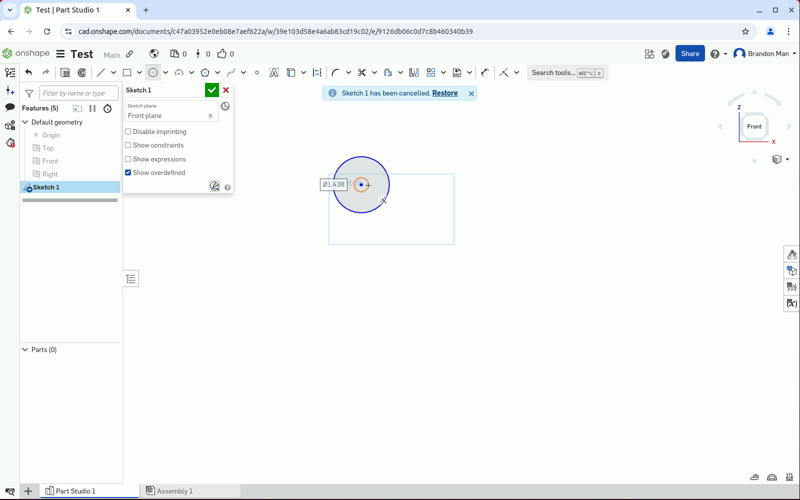
scroll(-6)
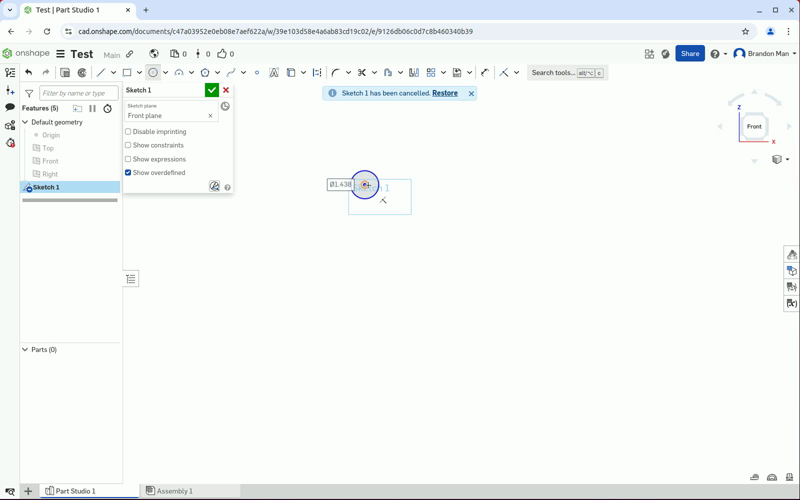
key(esc)
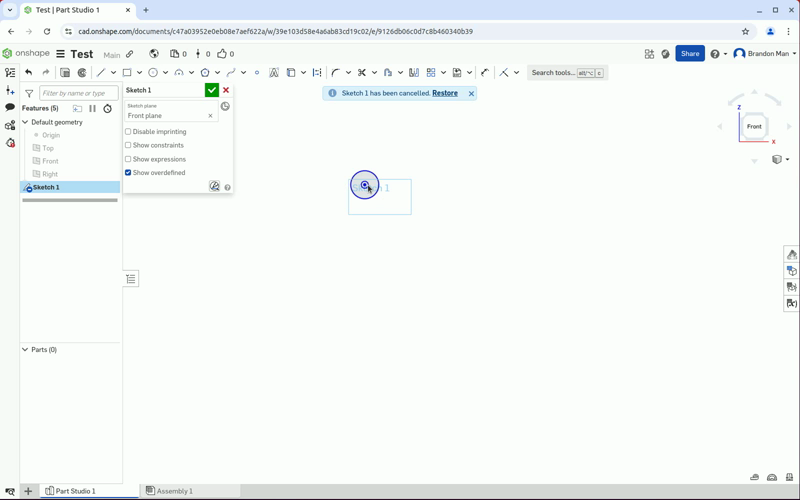
mouse_move(365, 180)
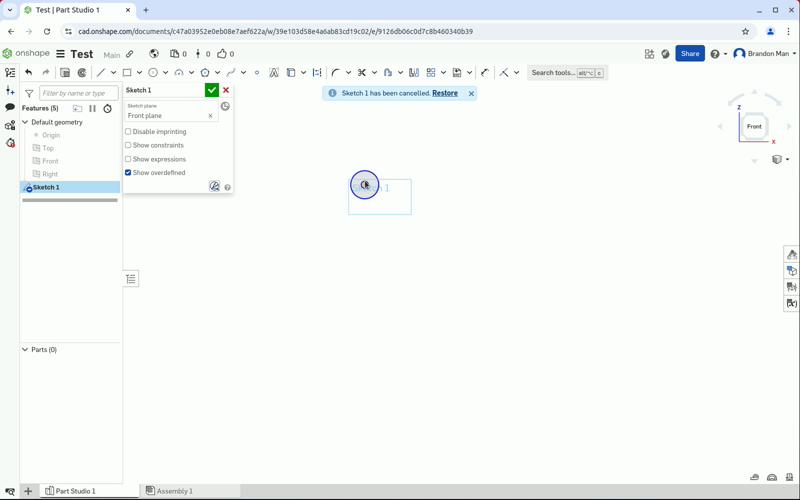
scroll(6)
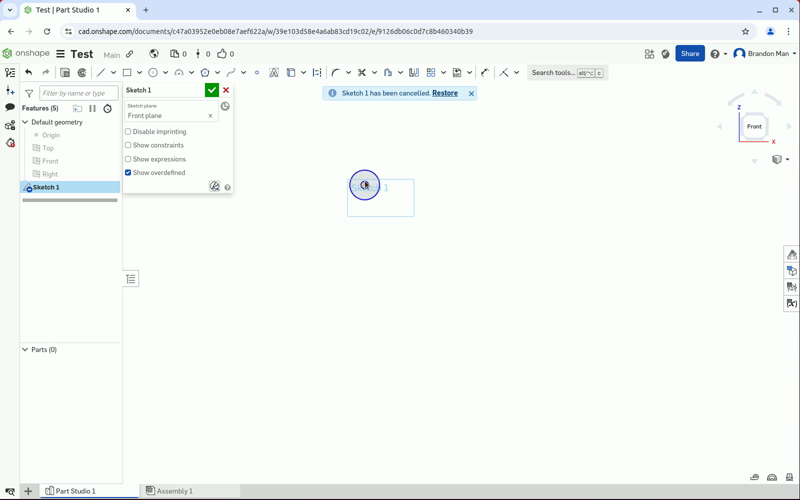
scroll(6)
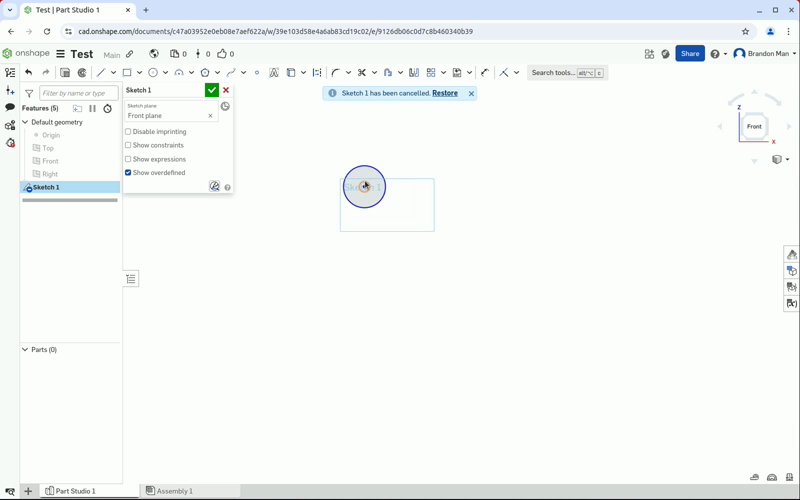
scroll(6)
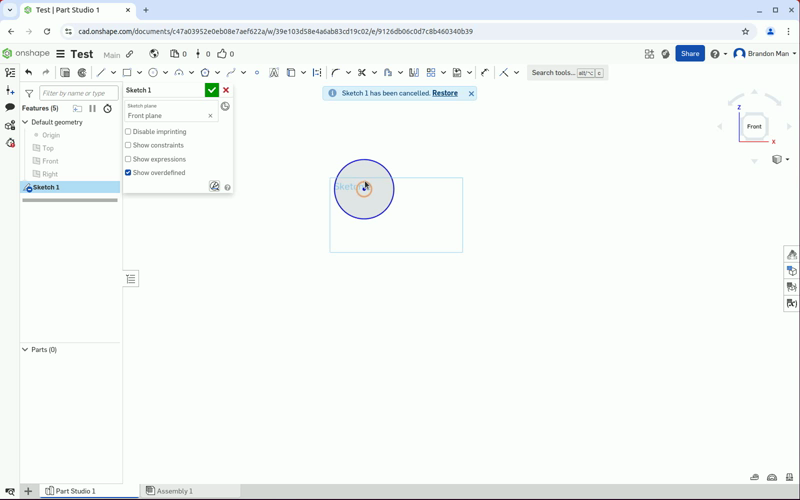
scroll(6)
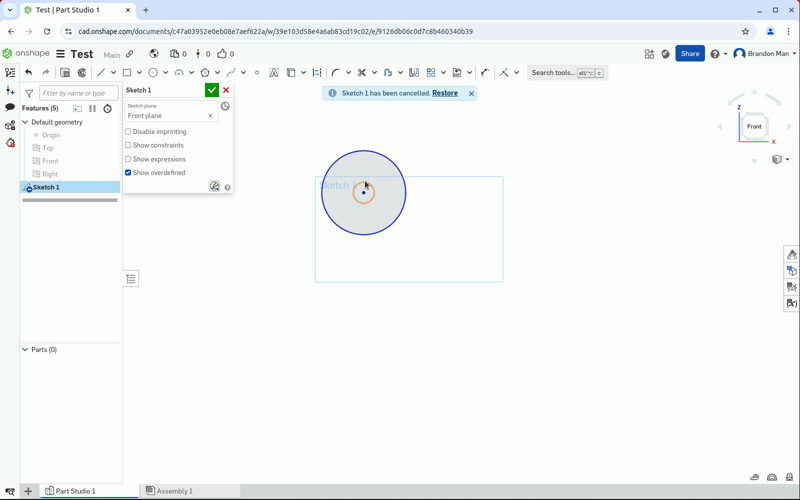
scroll(6)
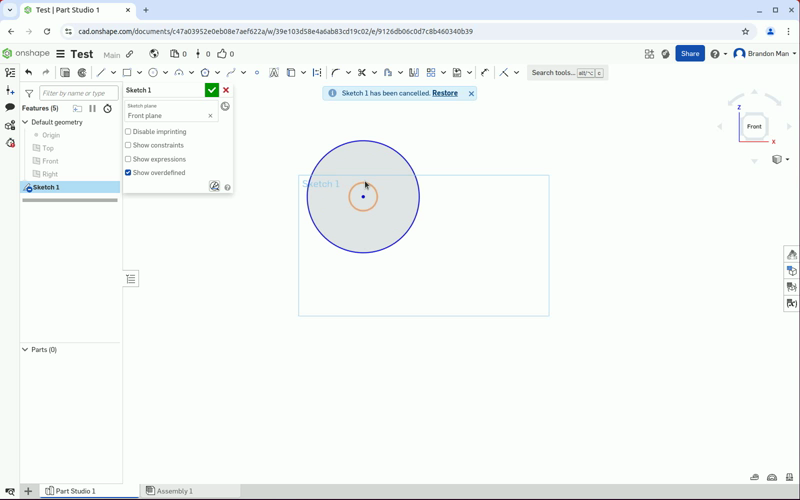
scroll(6)
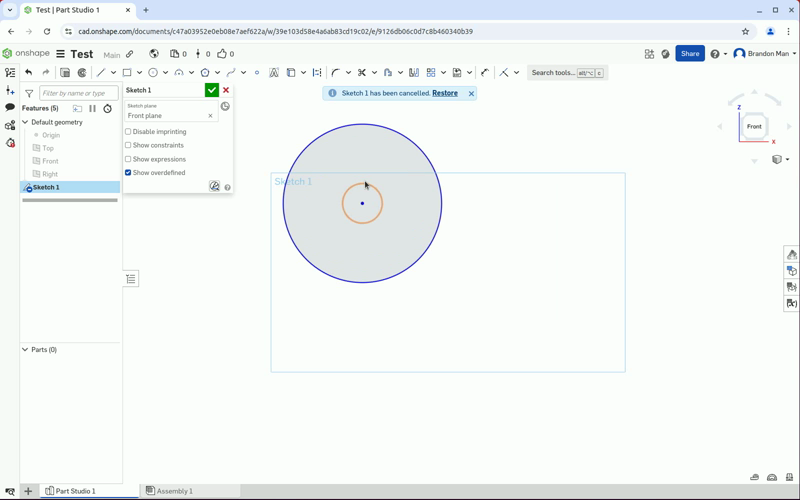
scroll(6)
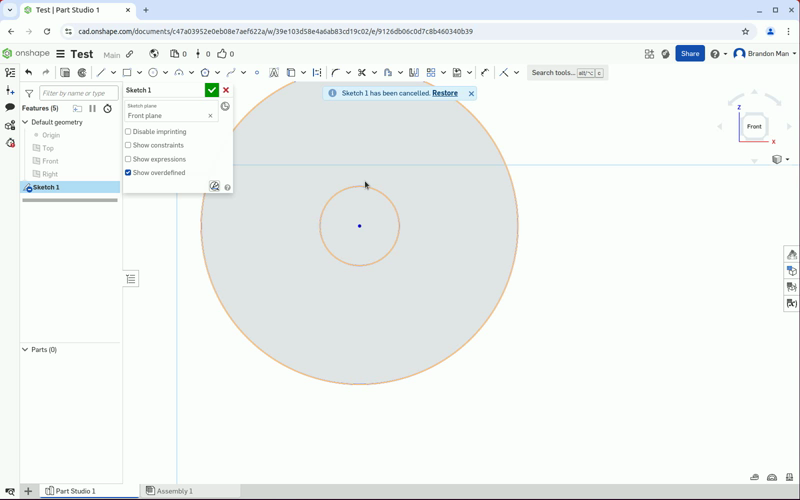
click(365, 180)
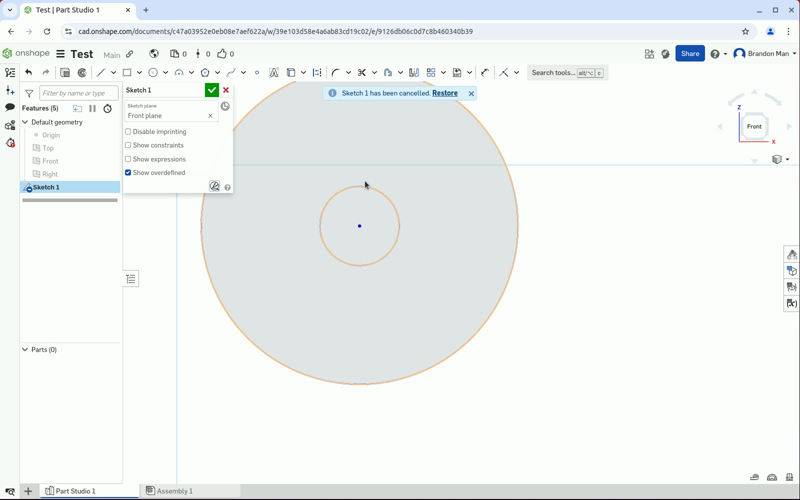
scroll(-6)
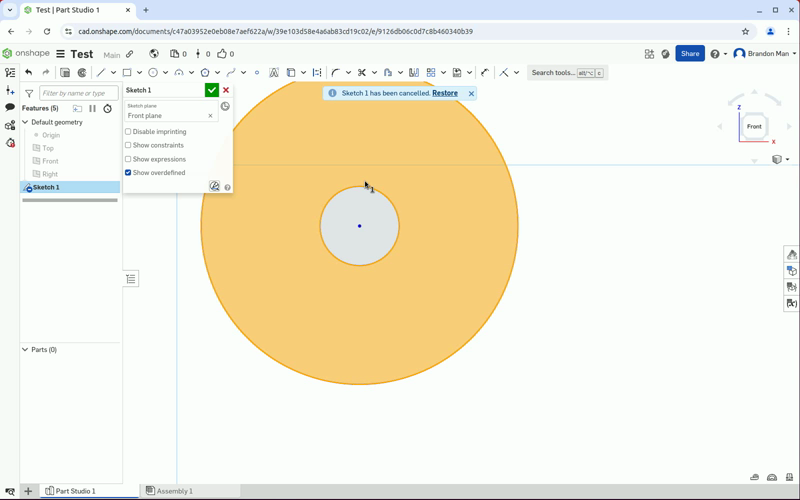
scroll(-6)
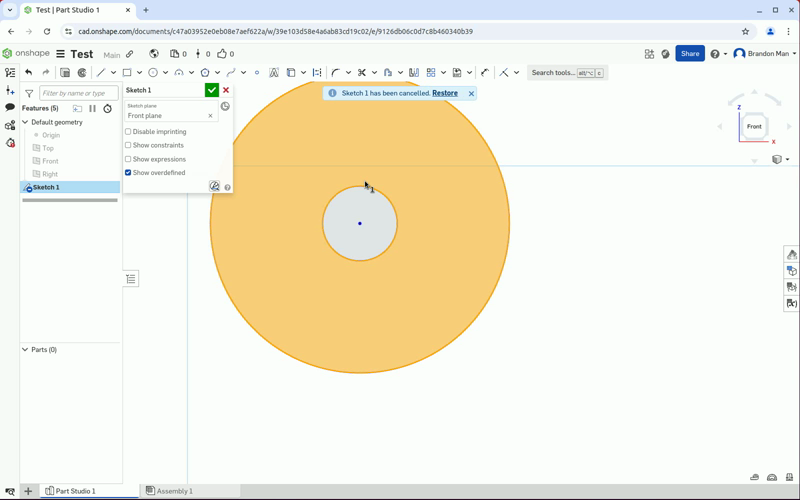
scroll(-6)
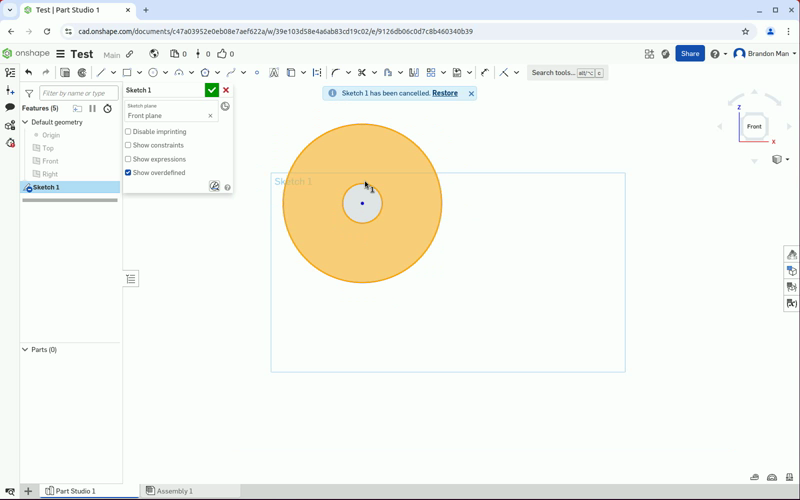
scroll(-6)
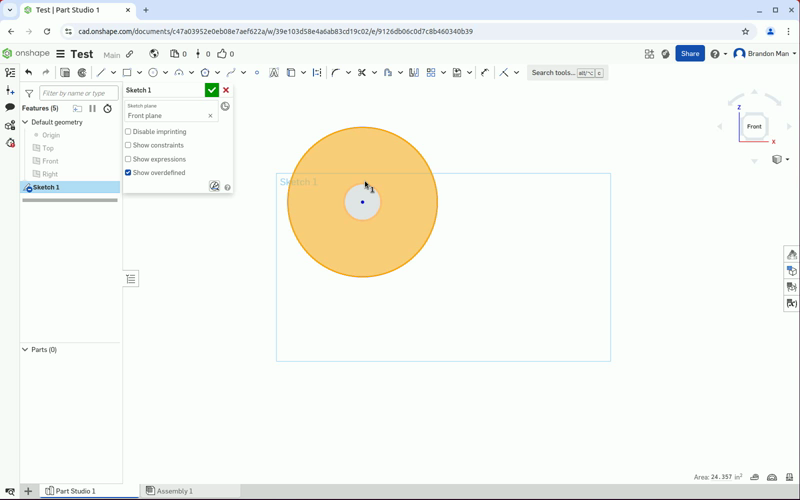
scroll(-6)
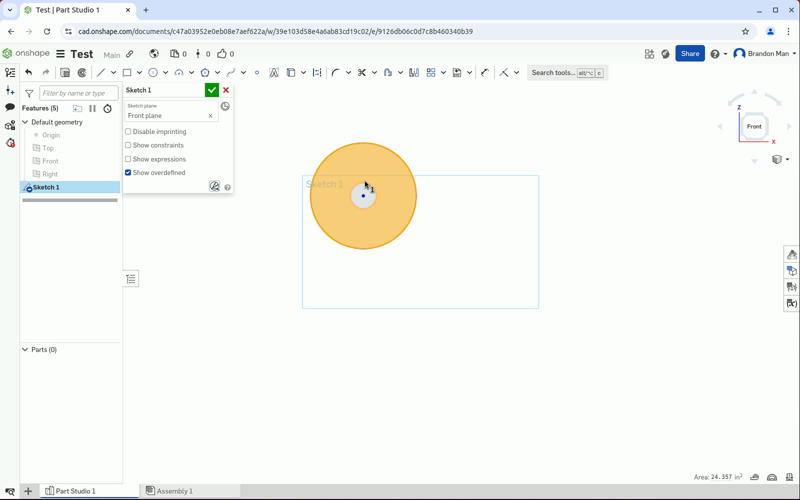
scroll(-6)
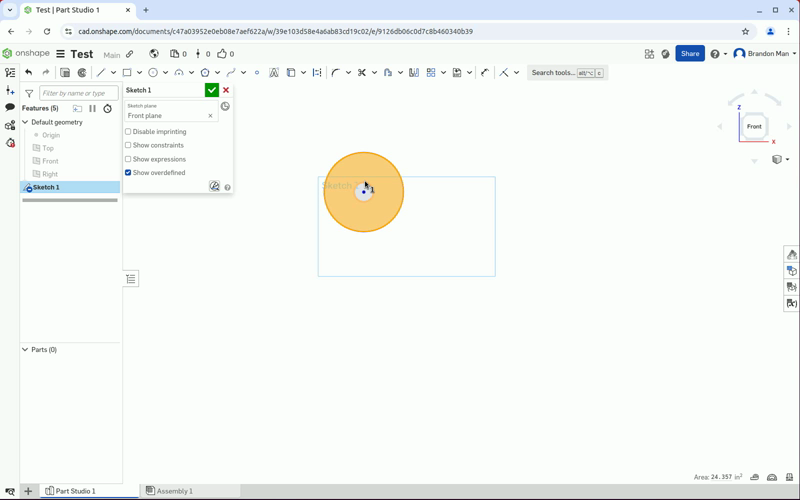
scroll(-6)
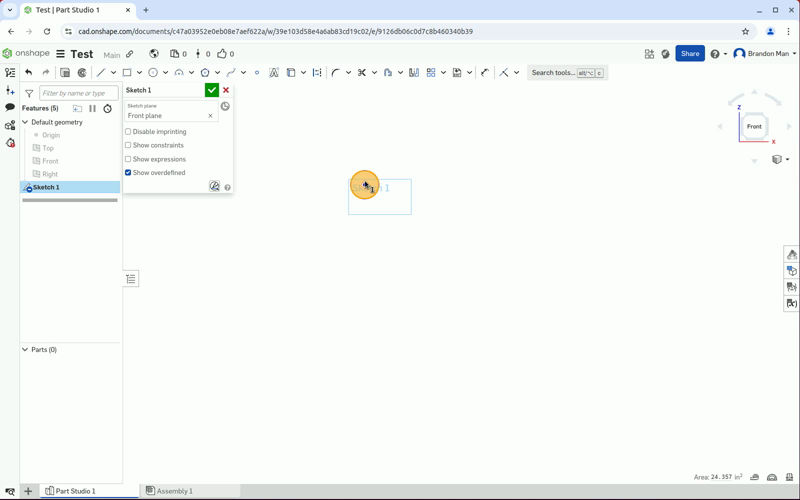
mouse_move(73, 352)
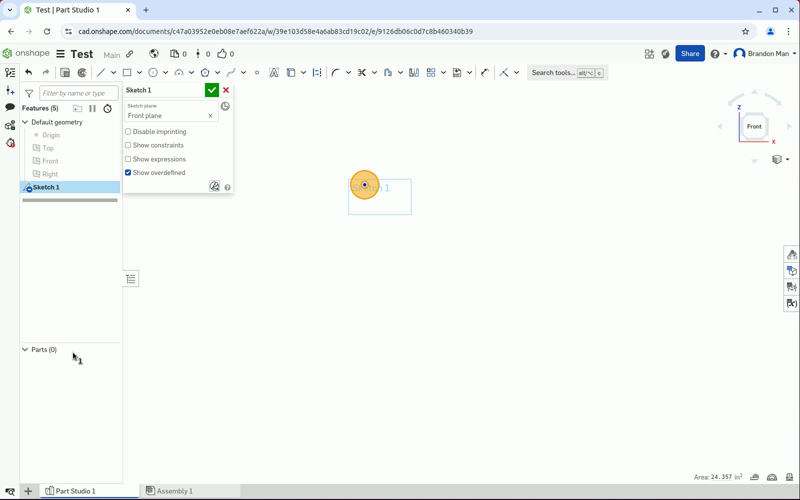
key(shift+y)
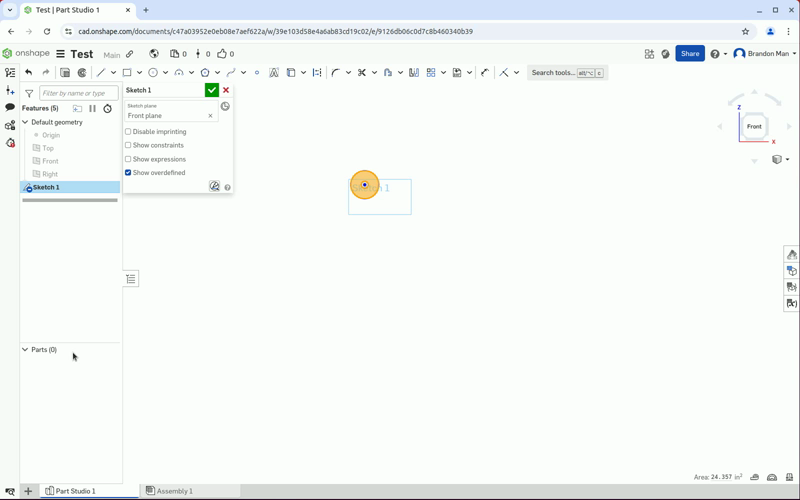
key(shift+e)
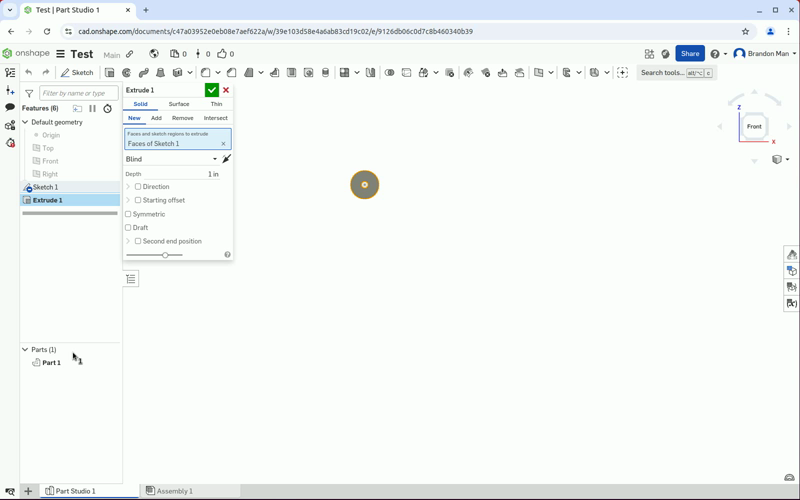
mouse_move(143, 106)
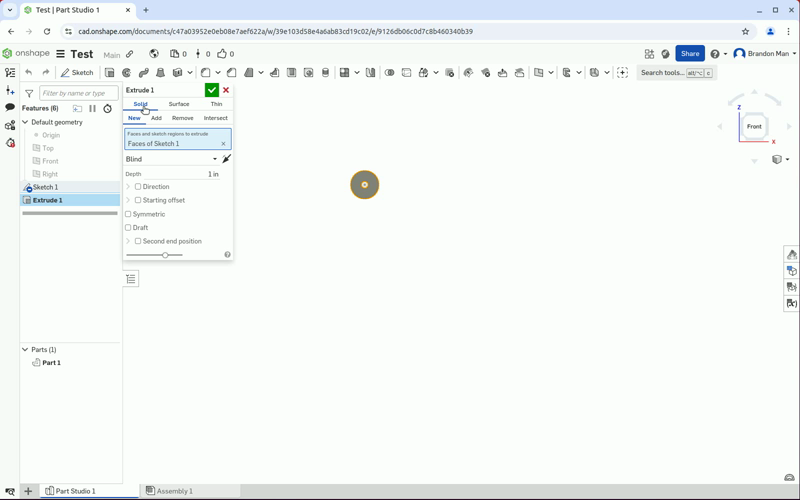
click(143, 106)
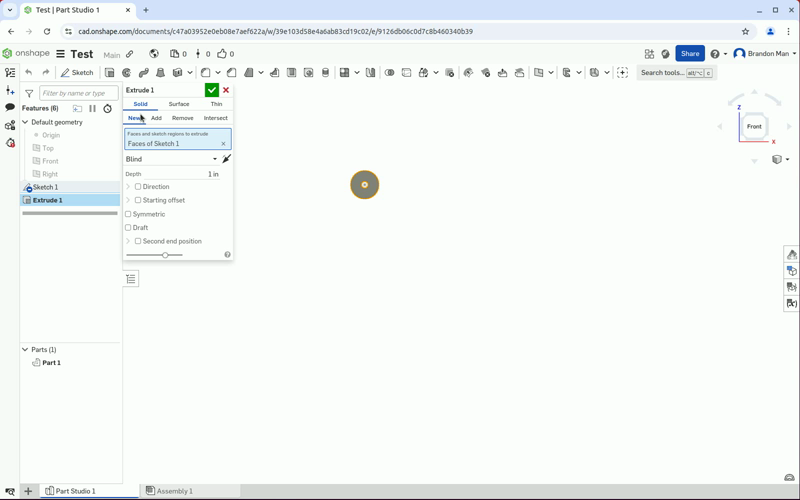
mouse_move(137, 120)
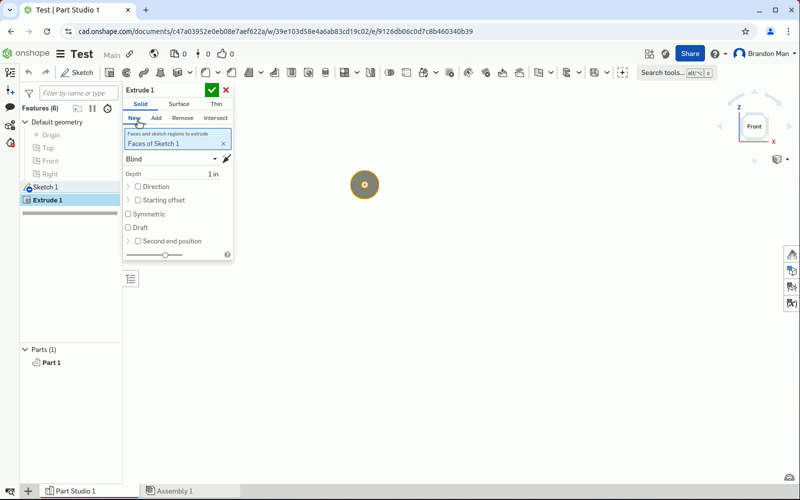
click(137, 120)
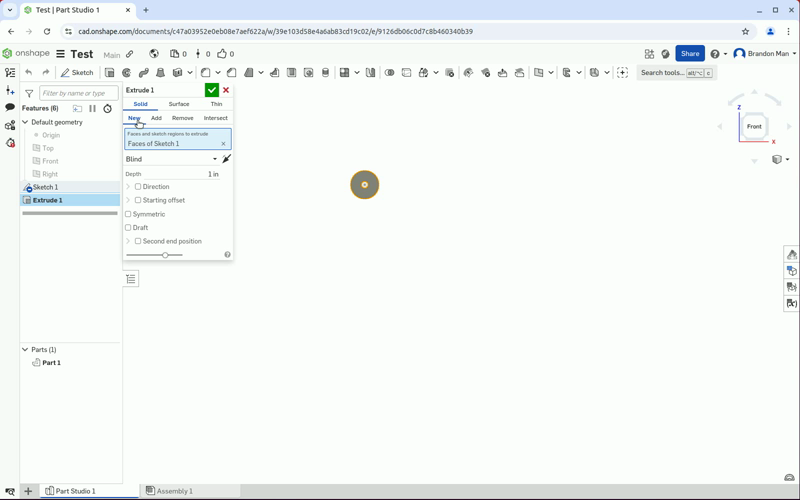
key(tab, 4)
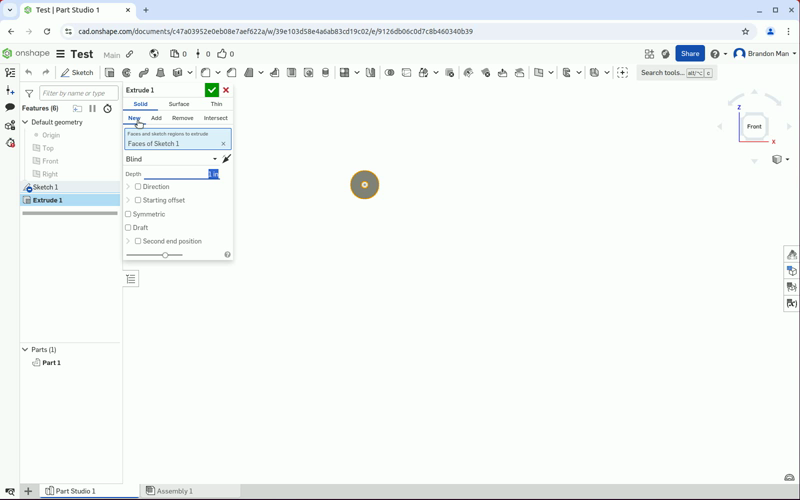
text(0.963)
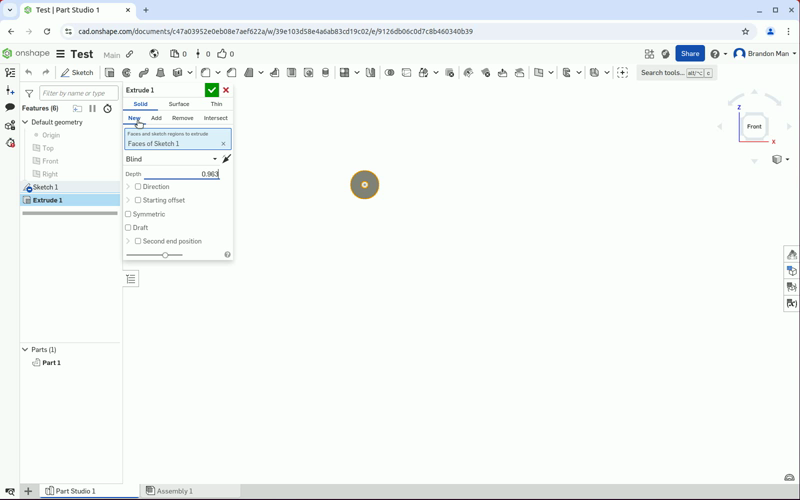
key(enter)
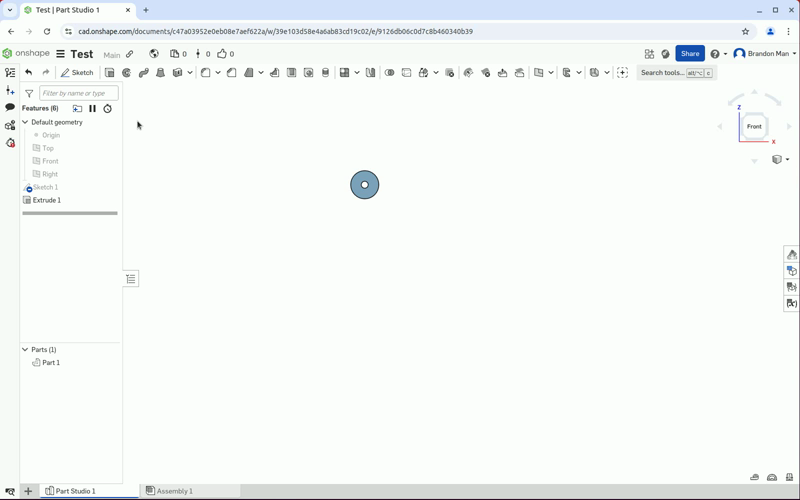
key(shift+h)
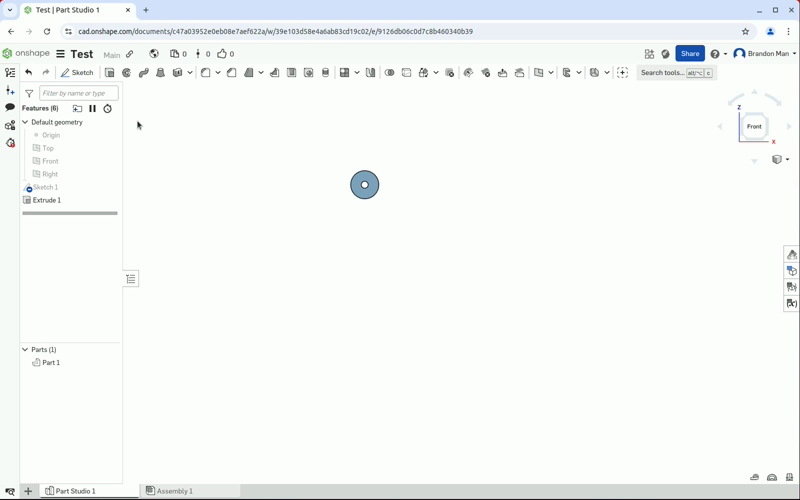
key(shift+h)
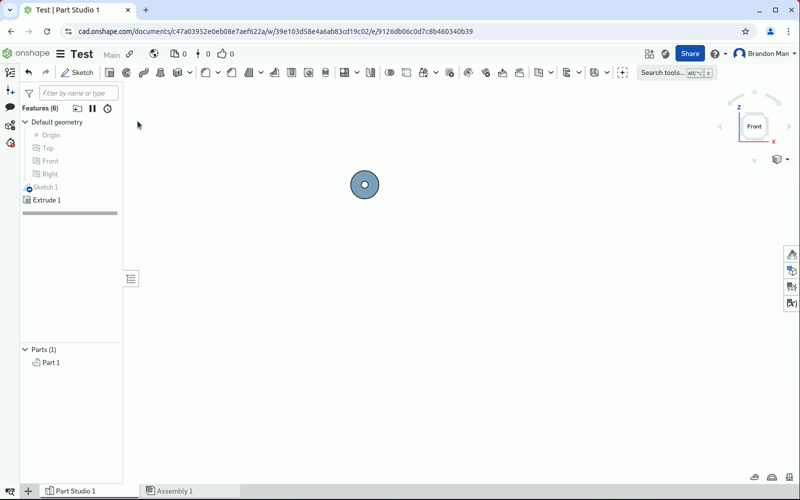
mouse_move(73, 189)
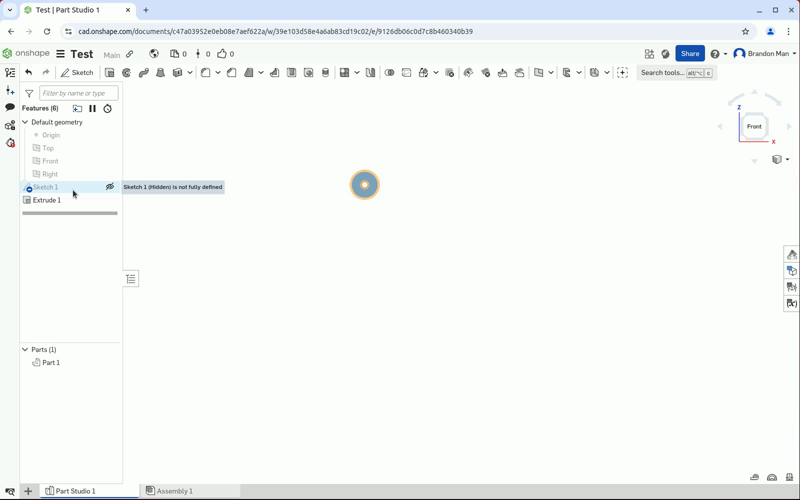
click(73, 189)
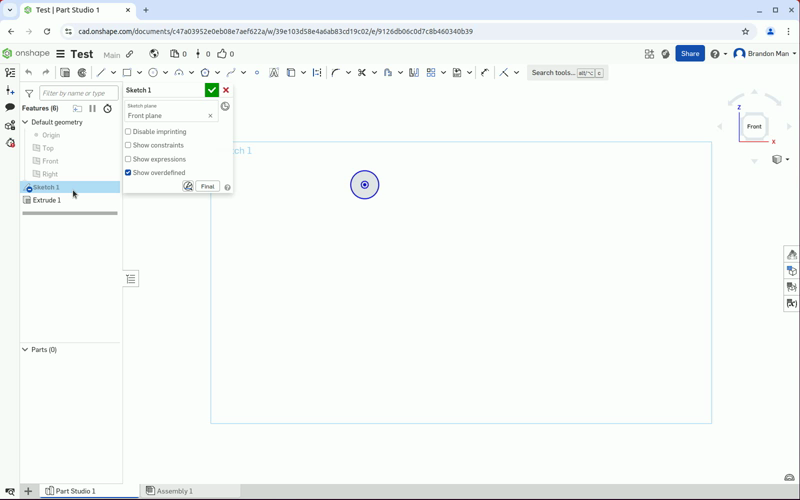
mouse_move(229, 92)
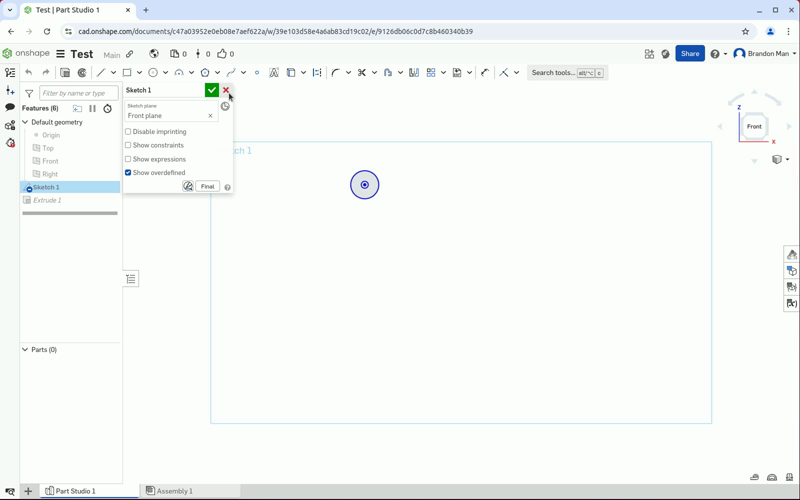
click(229, 92)
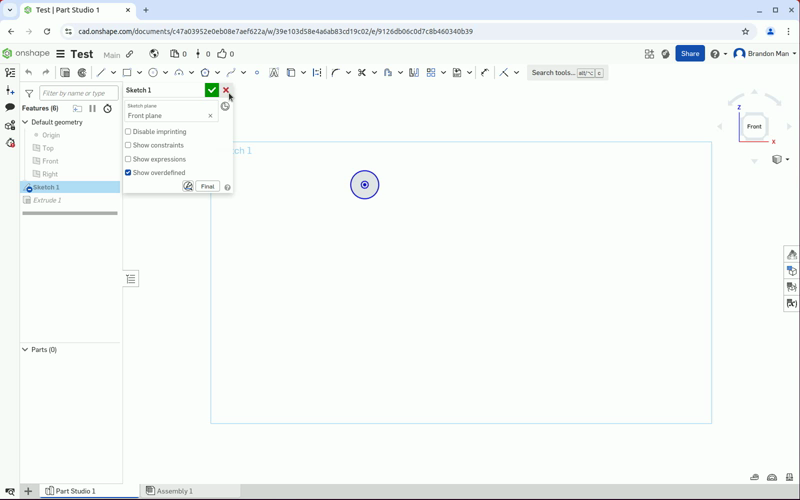
key(shift+s)
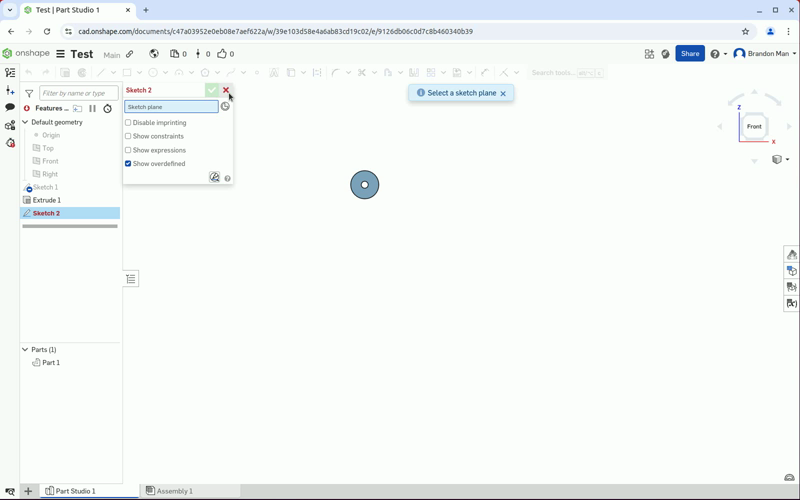
mouse_move(73, 163)
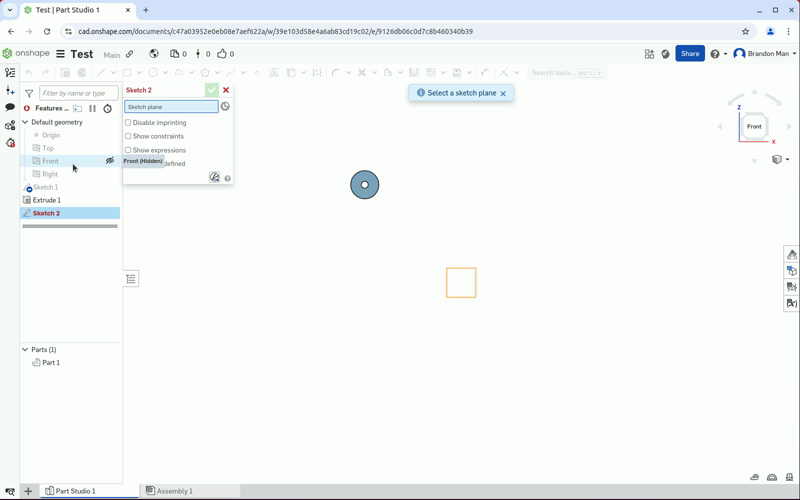
click(73, 163)
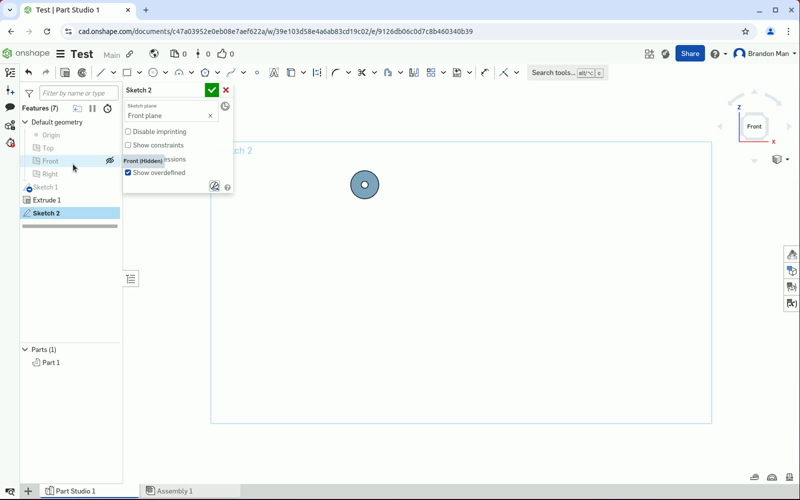
mouse_move(73, 352)
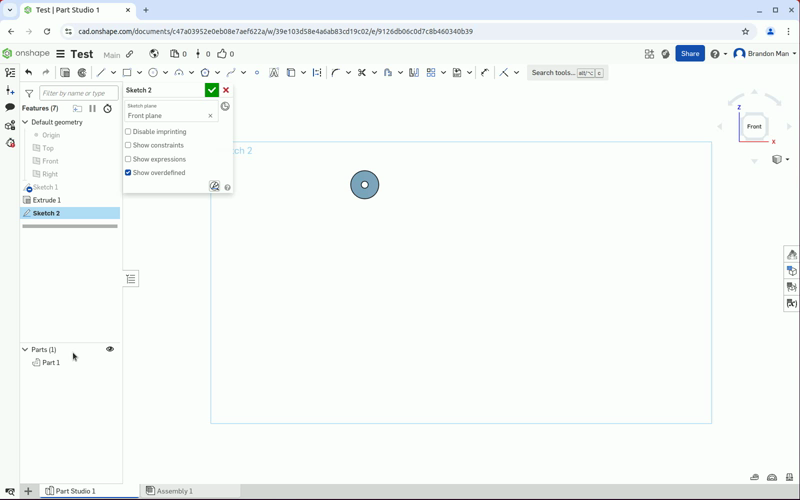
key(y)
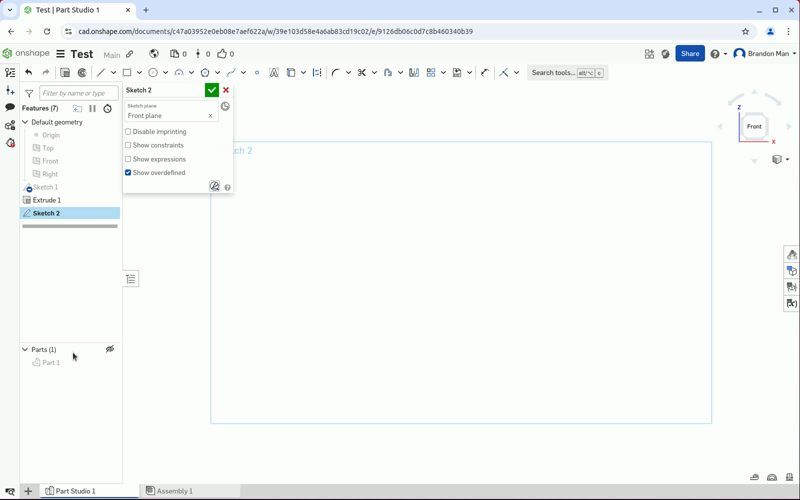
key(a)
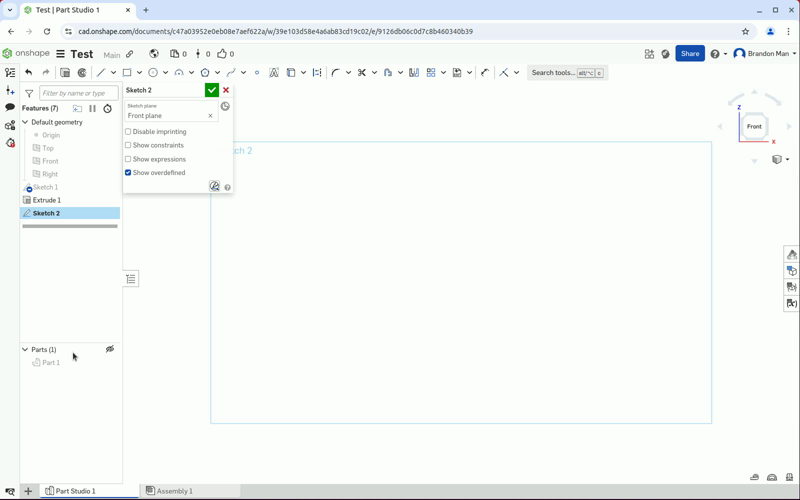
key_down(shift)
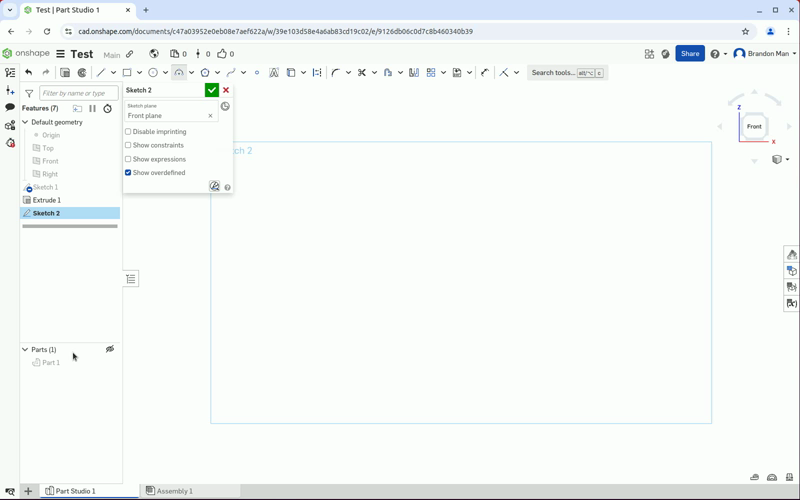
mouse_move(355, 226)
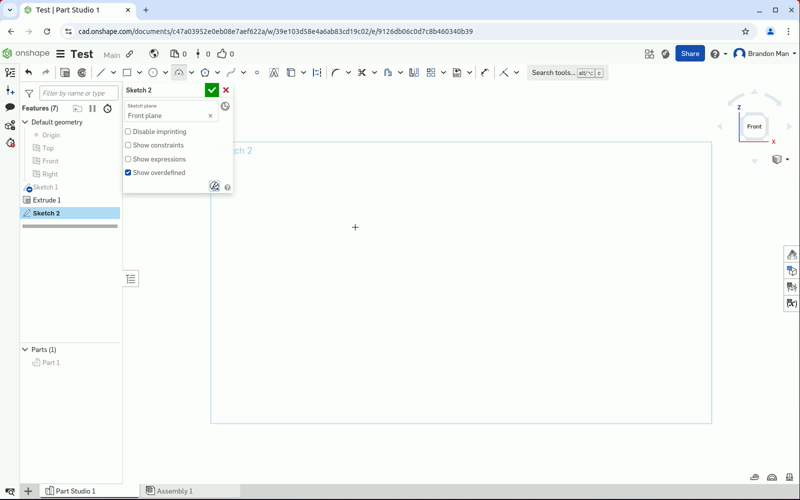
click(355, 226)
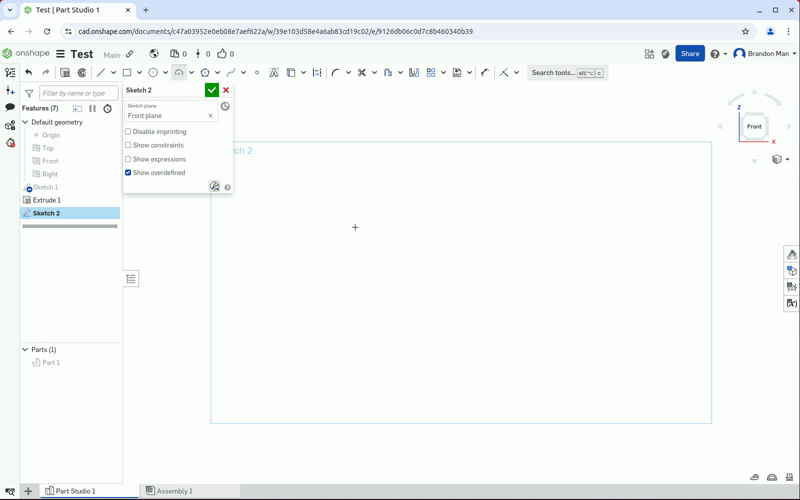
key_up(shift)
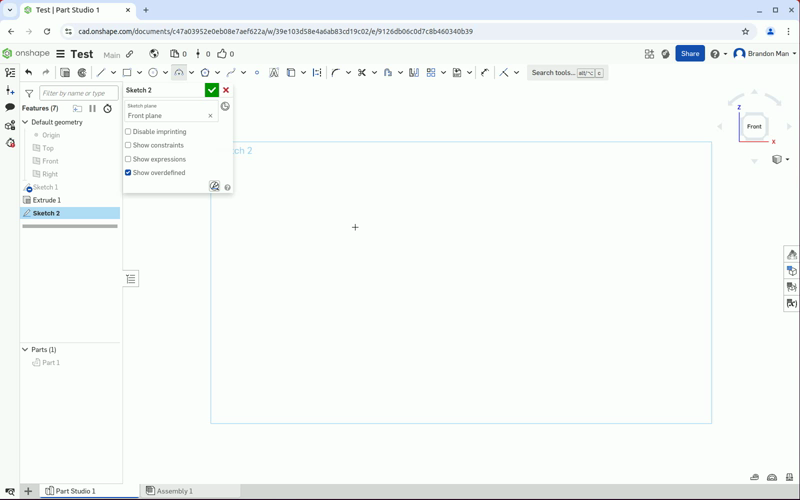
key_down(shift)
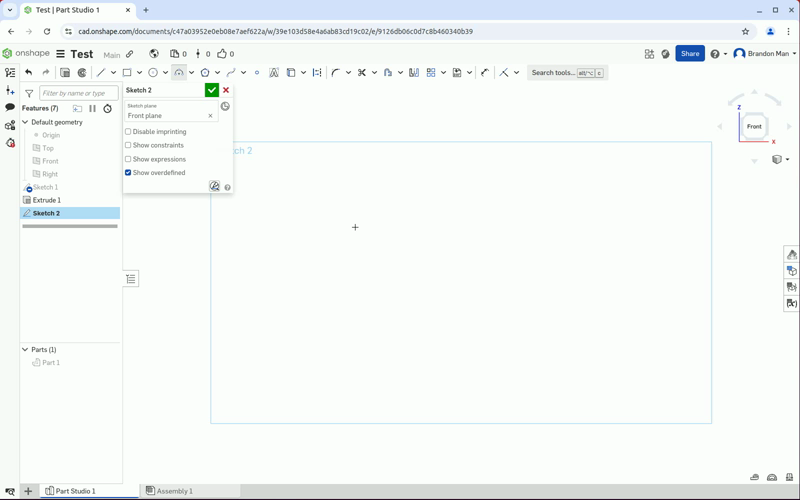
mouse_move(355, 204)
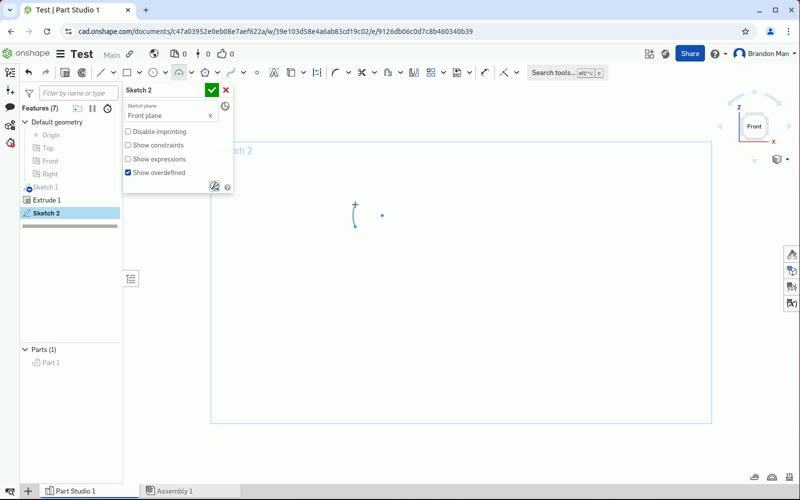
click(355, 204)
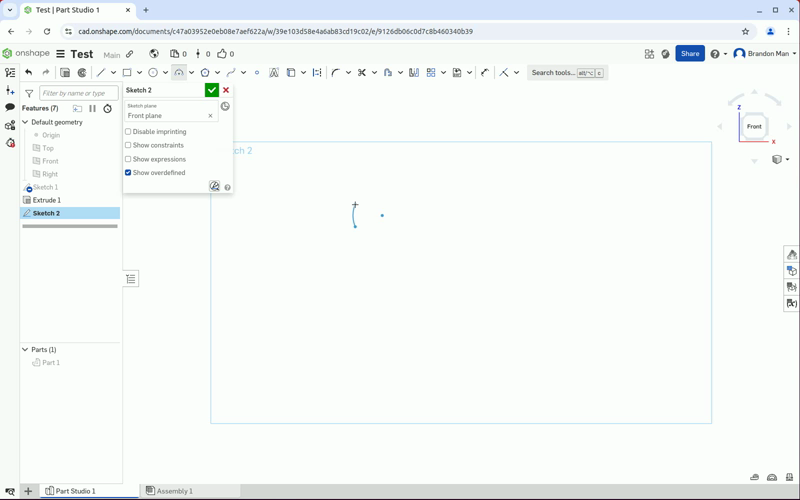
mouse_move(378, 215)
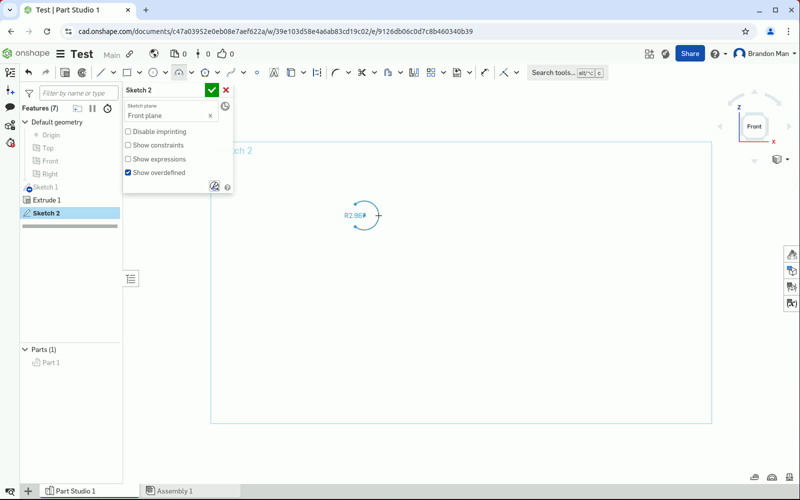
click(378, 215)
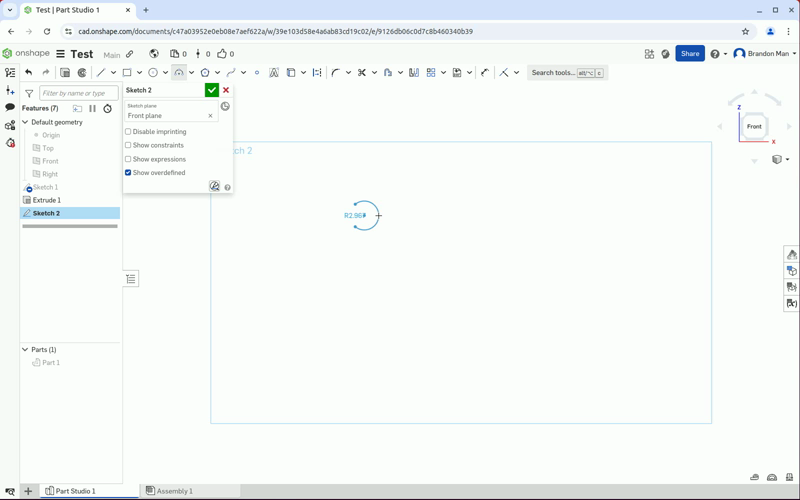
key_up(shift)
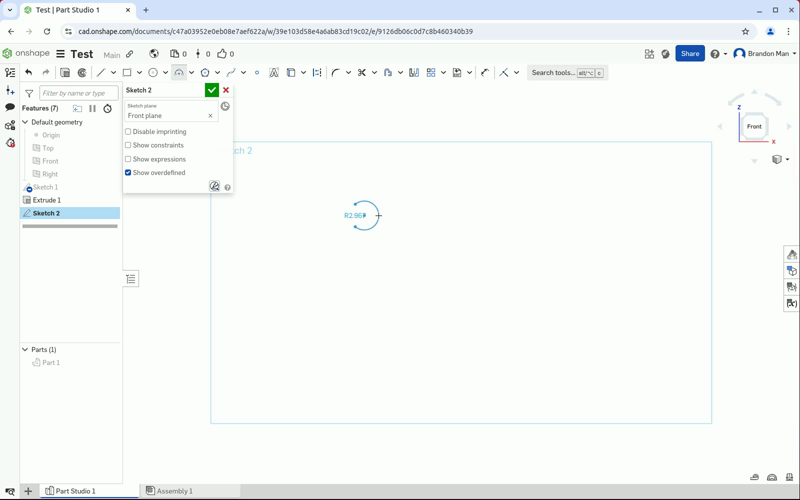
key(esc)
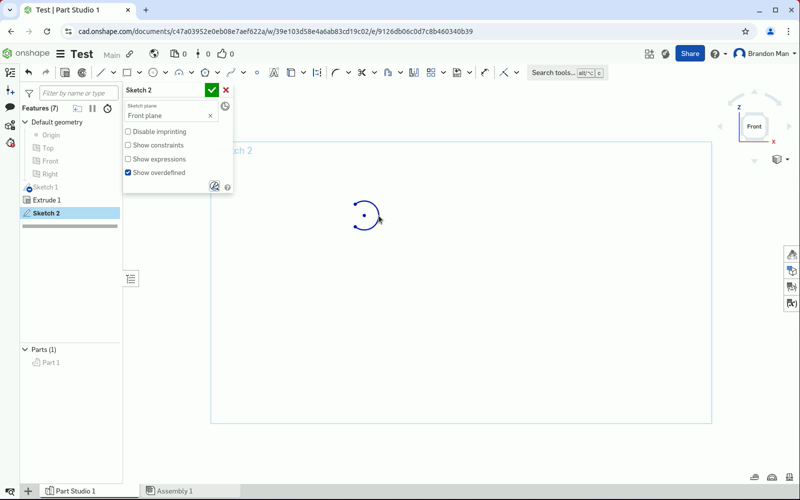
key(l)
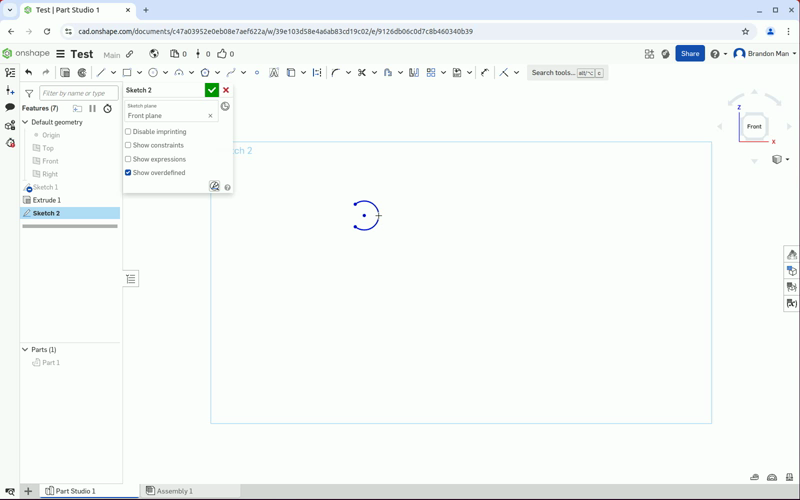
mouse_move(355, 204)
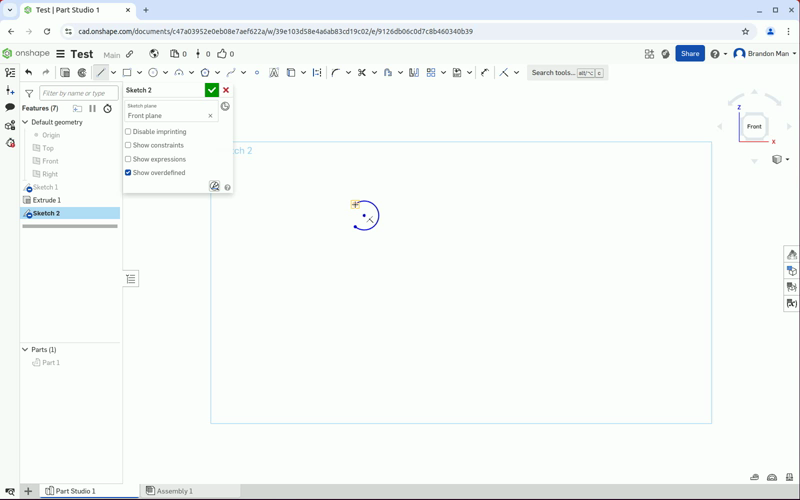
click(355, 204)
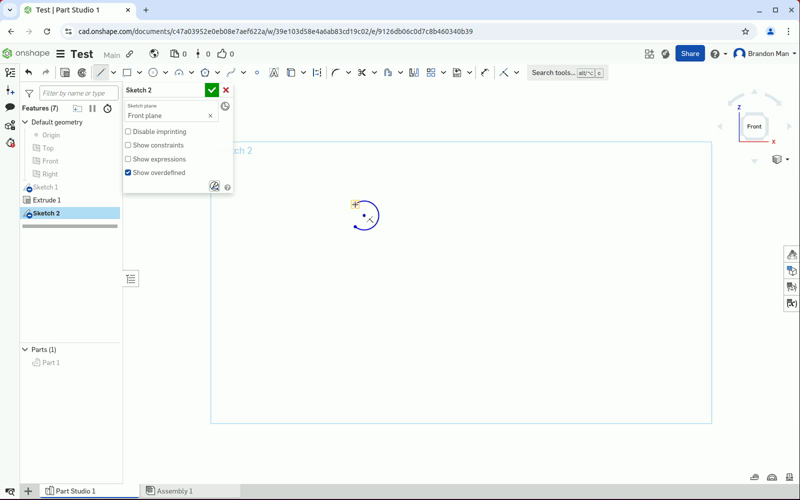
mouse_move(385, 204)
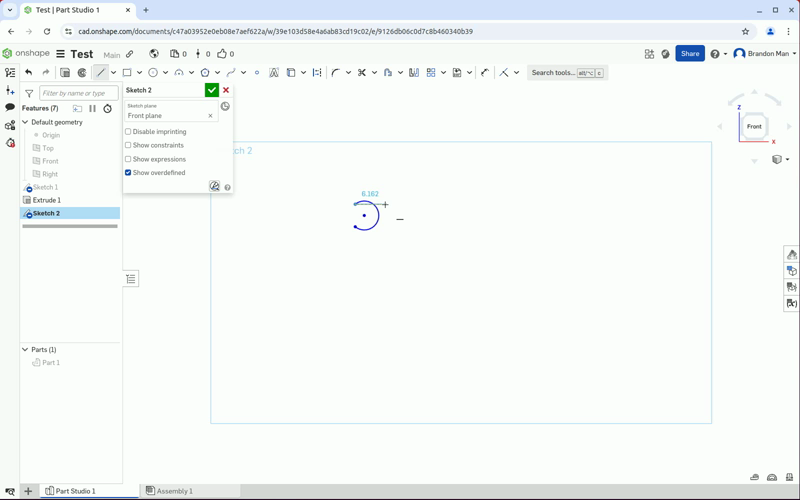
key_down(shift)
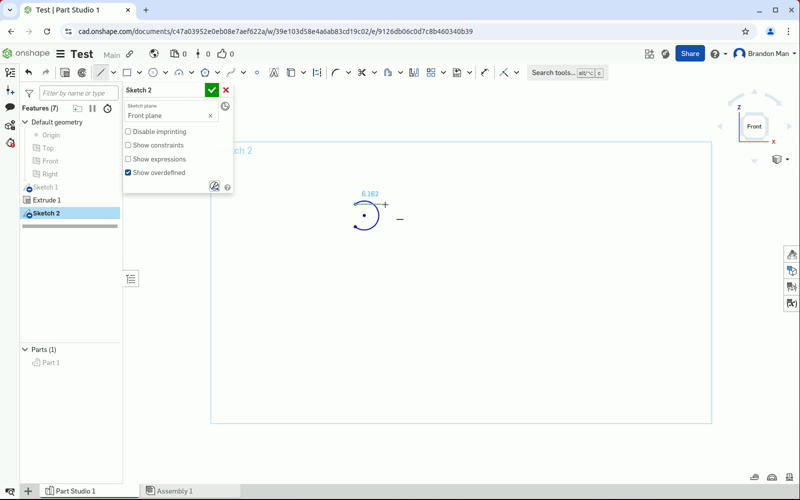
mouse_move(355, 226)
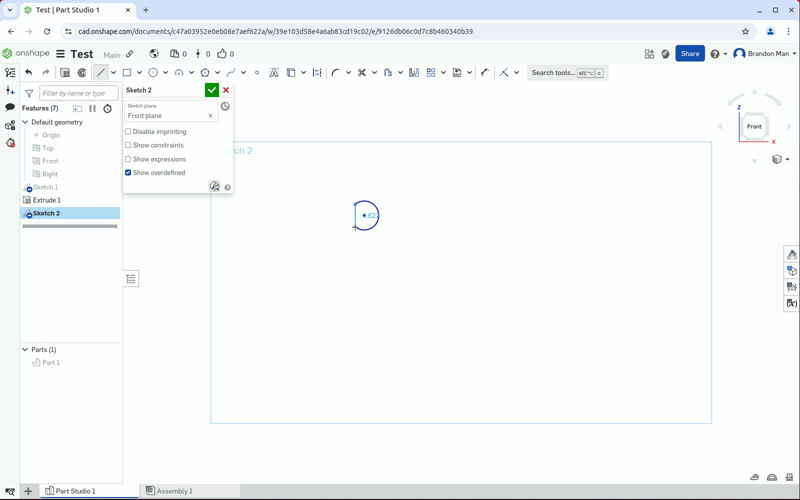
key_up(shift)
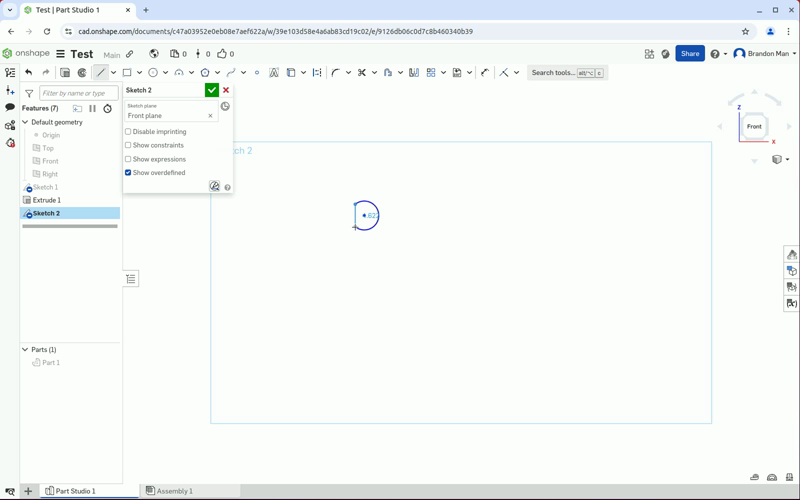
click(355, 226)
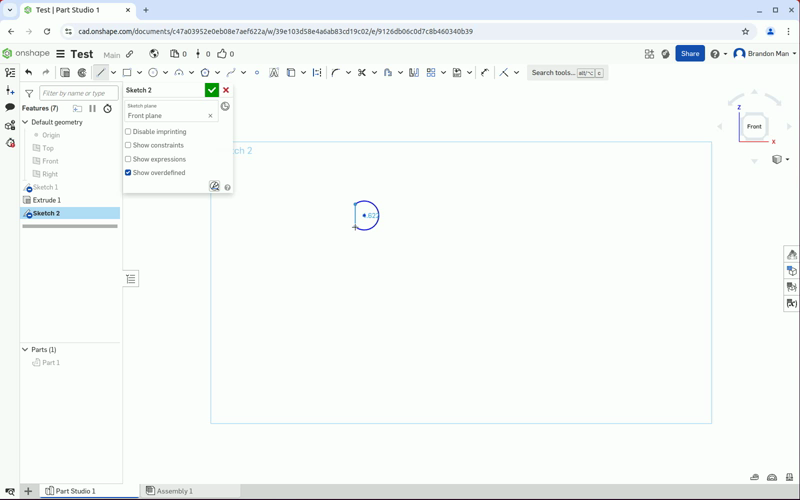
key(esc)
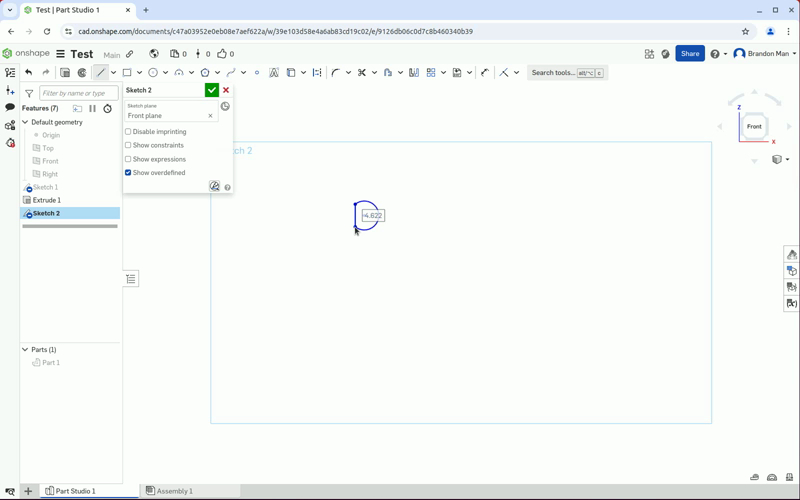
key(c)
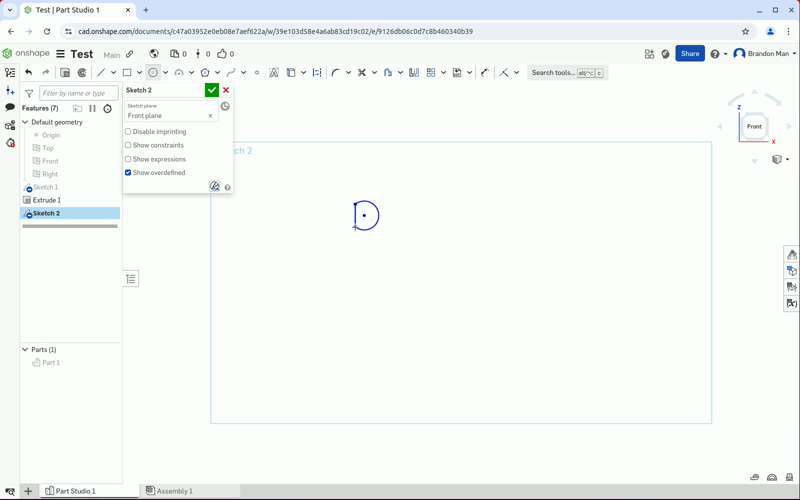
key_down(shift)
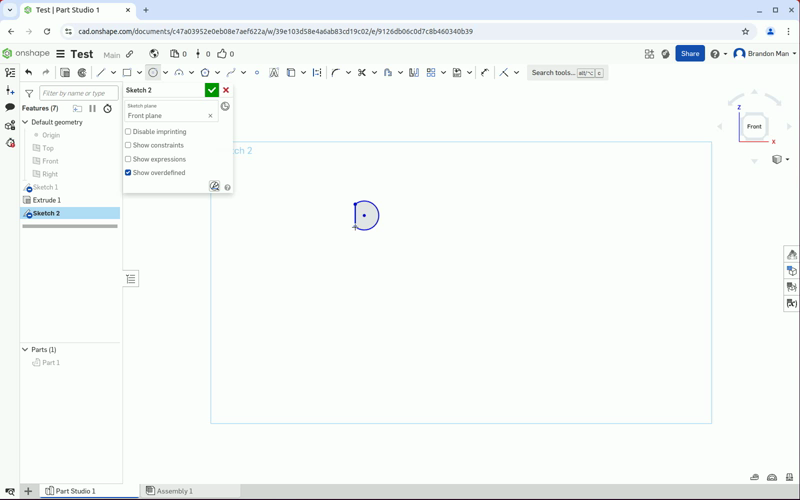
mouse_move(364, 215)
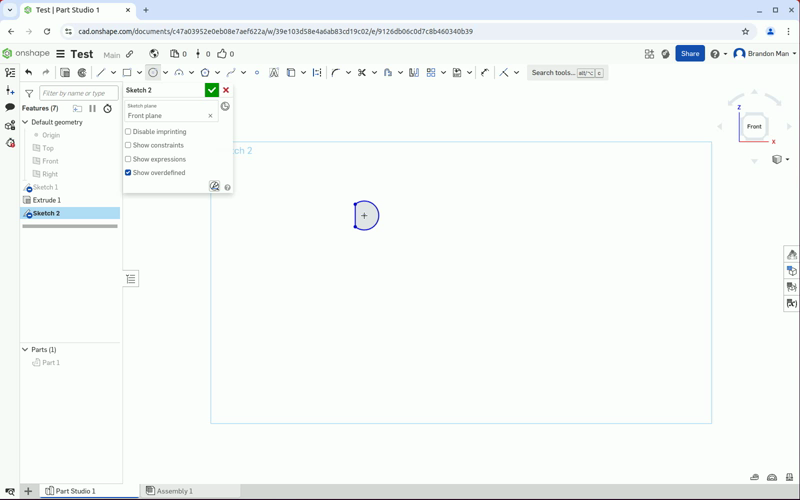
click(364, 215)
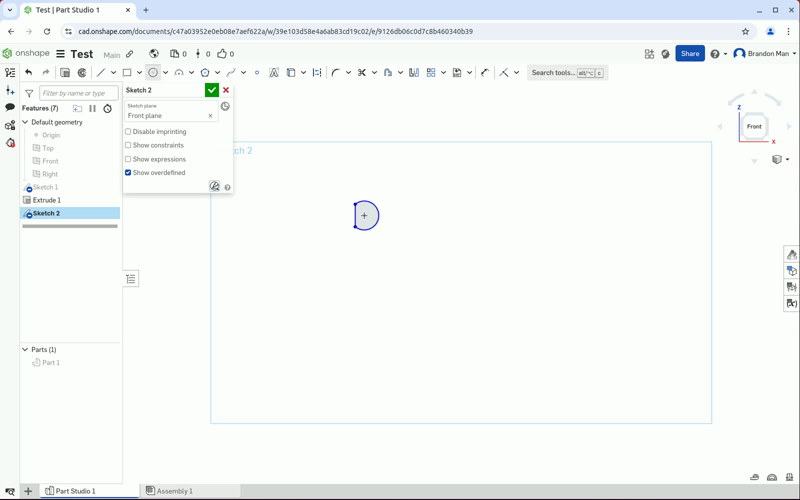
key_up(shift)
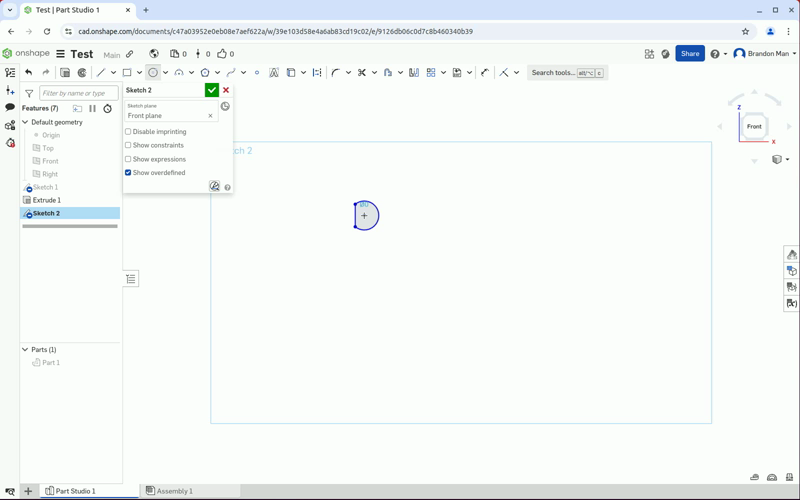
mouse_move(367, 215)
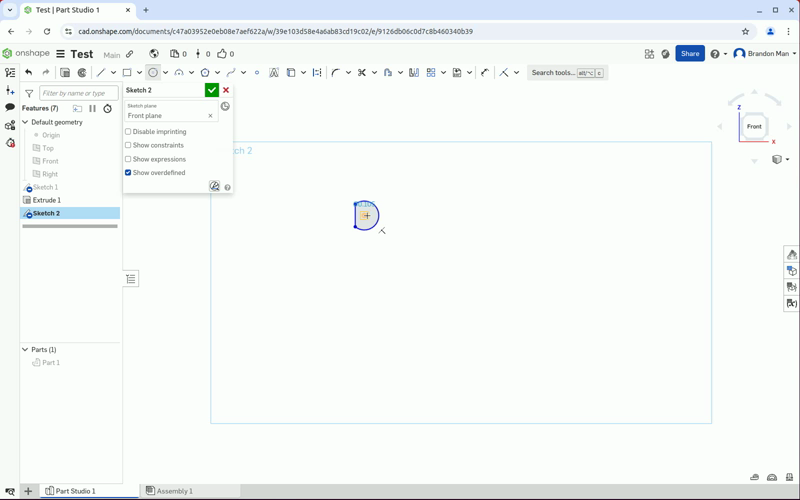
scroll(6)
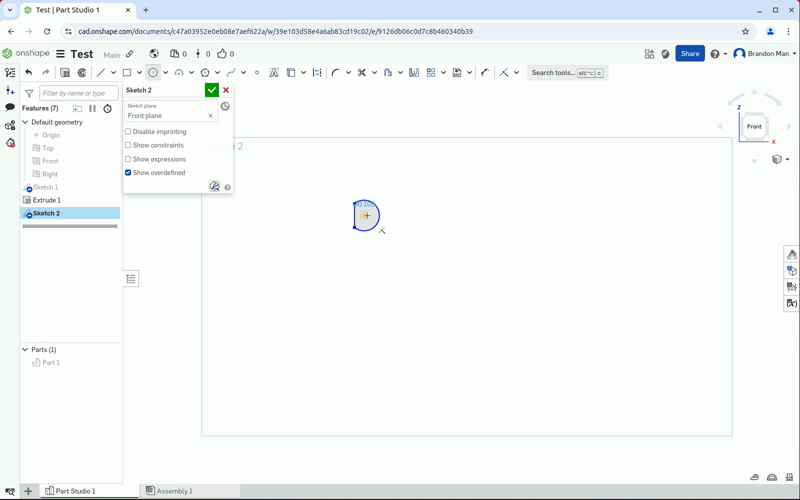
scroll(6)
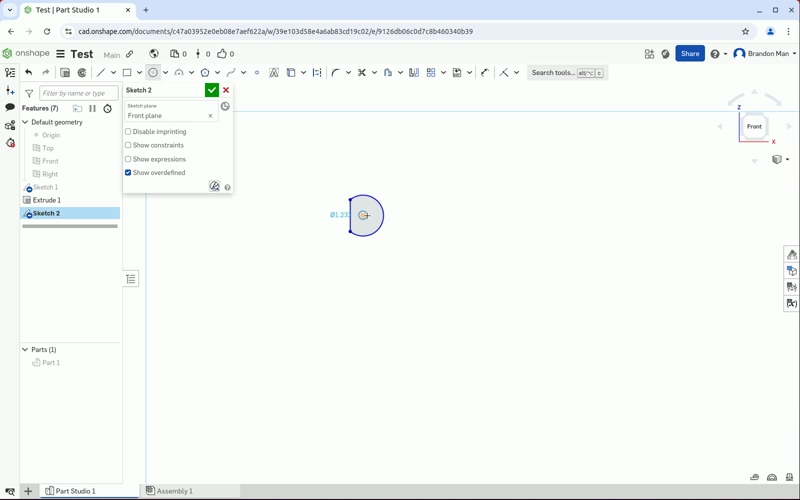
scroll(6)
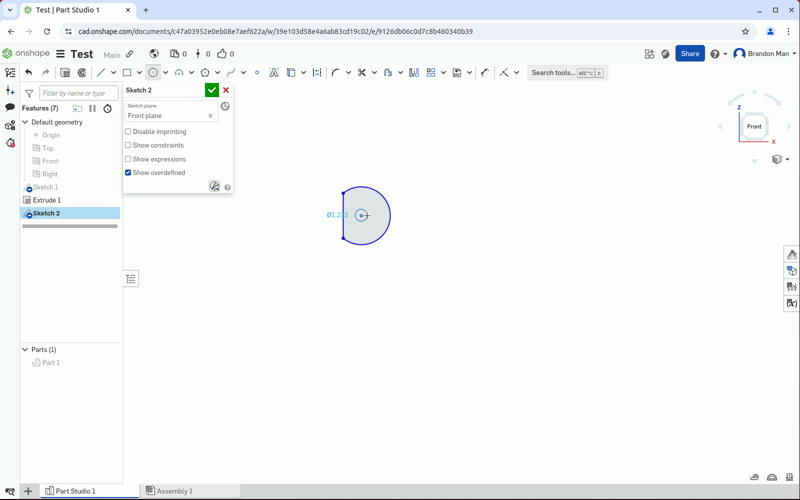
scroll(6)
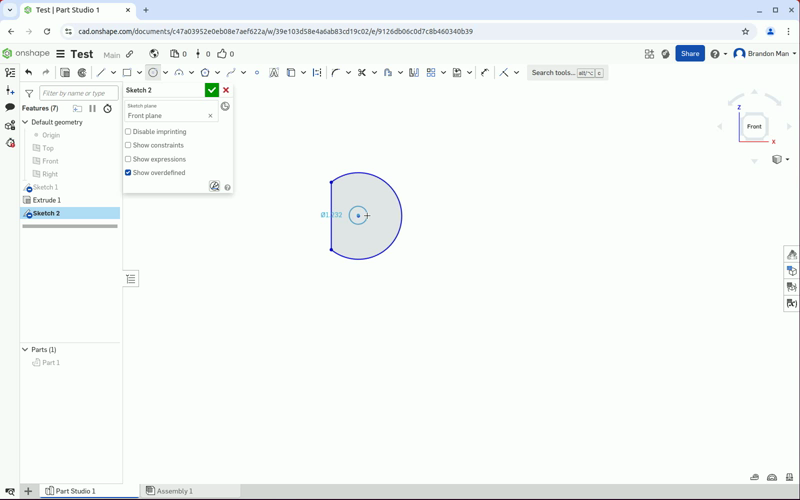
scroll(6)
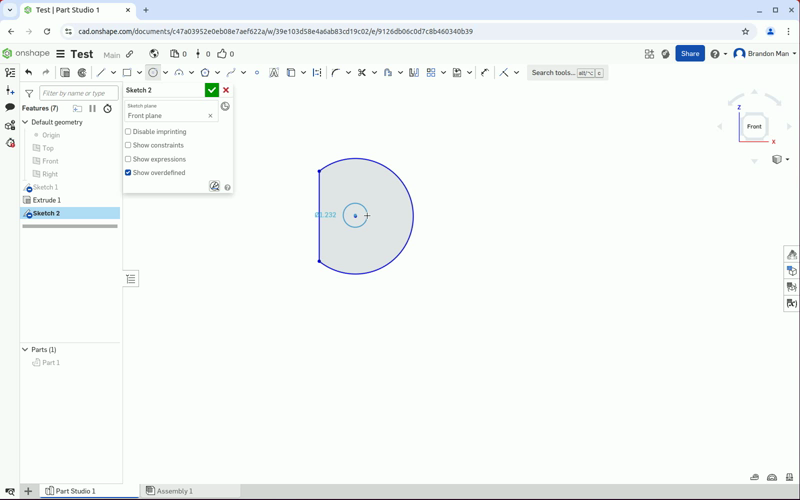
scroll(6)
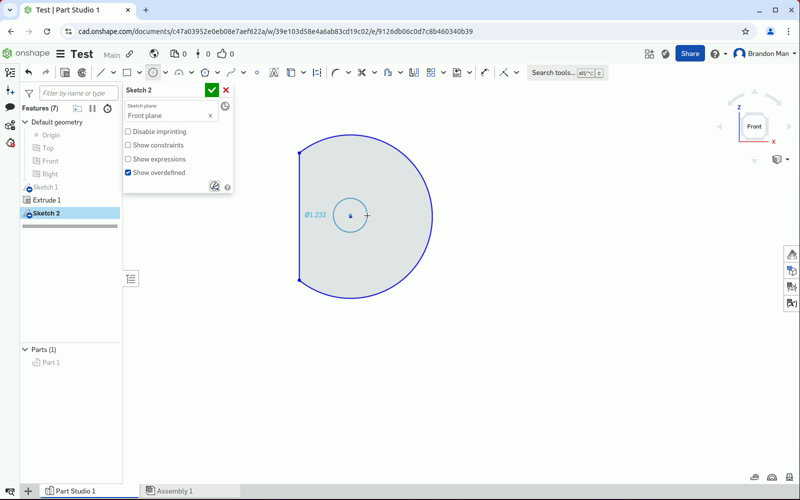
scroll(6)
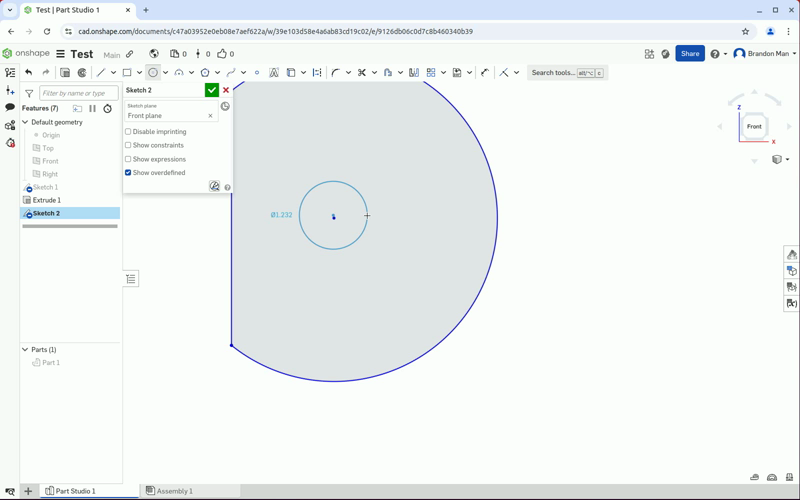
click(367, 215)
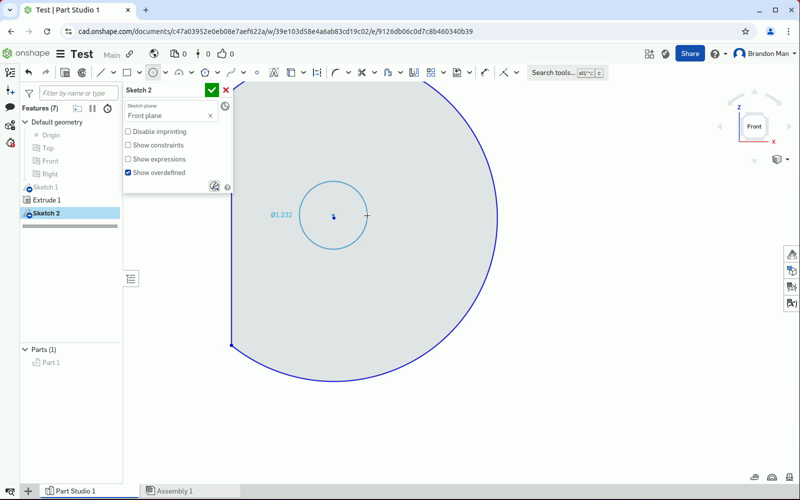
scroll(-6)
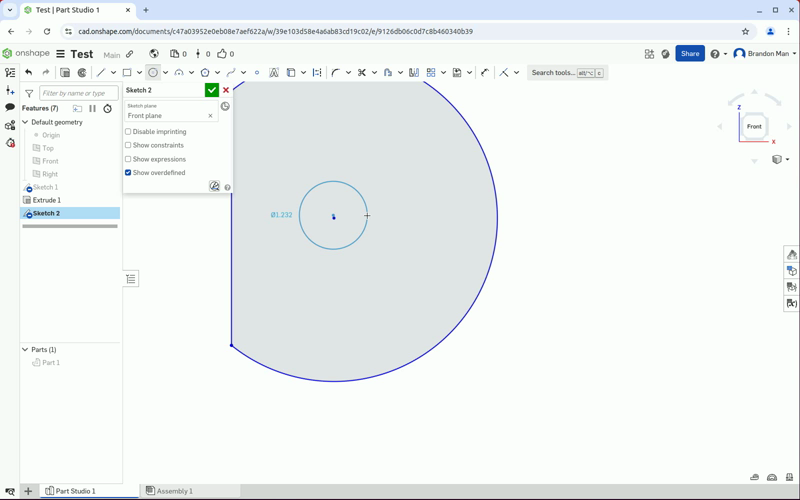
scroll(-6)
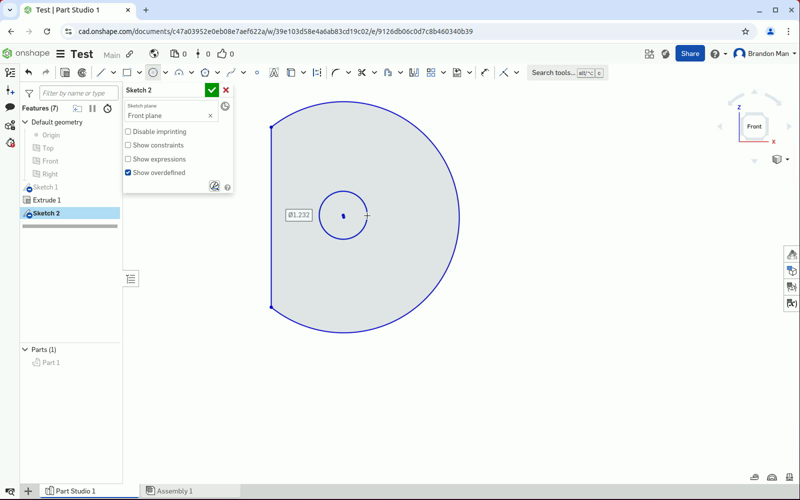
scroll(-6)
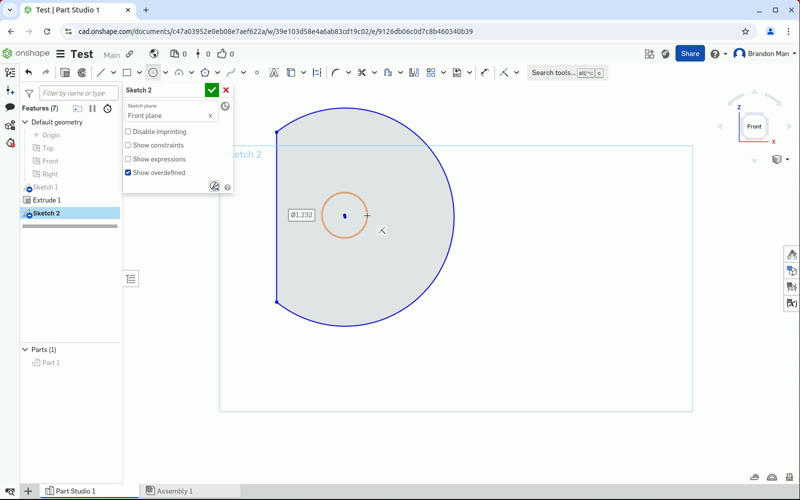
scroll(-6)
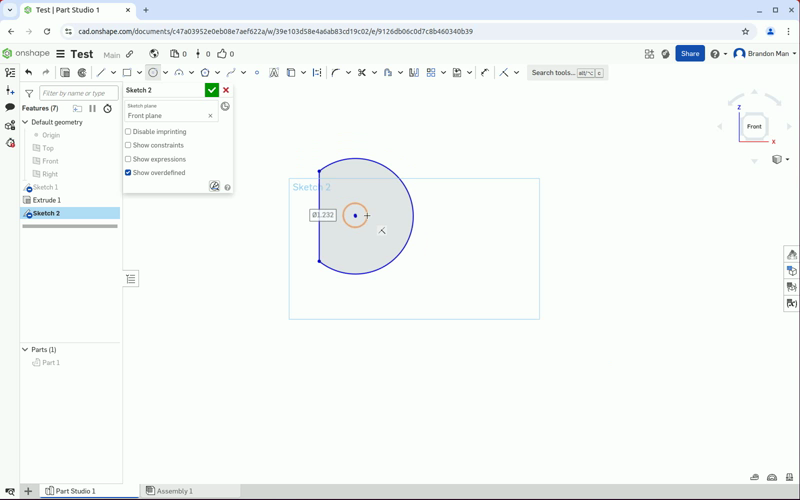
scroll(-6)
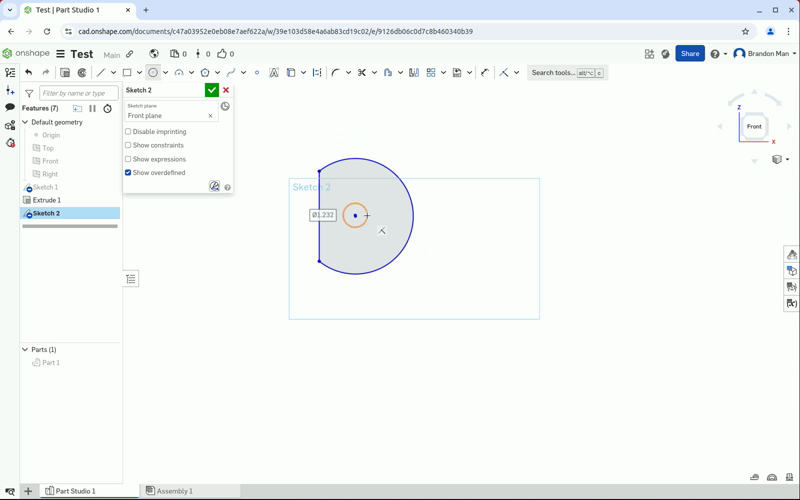
scroll(-6)
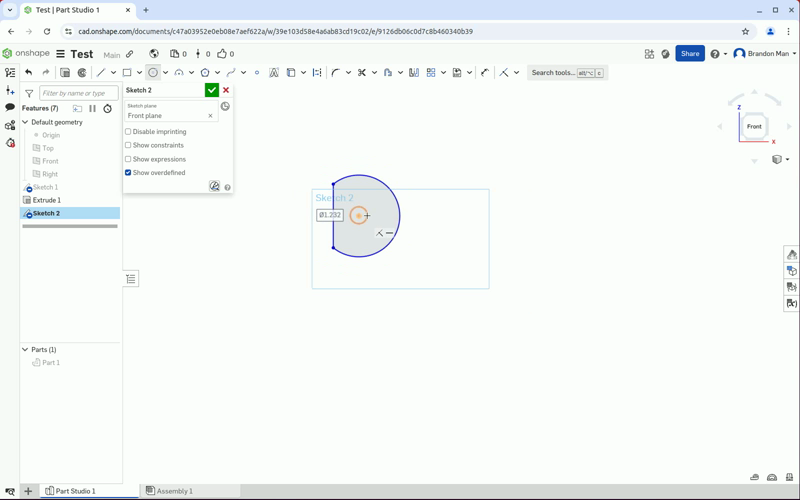
scroll(-6)
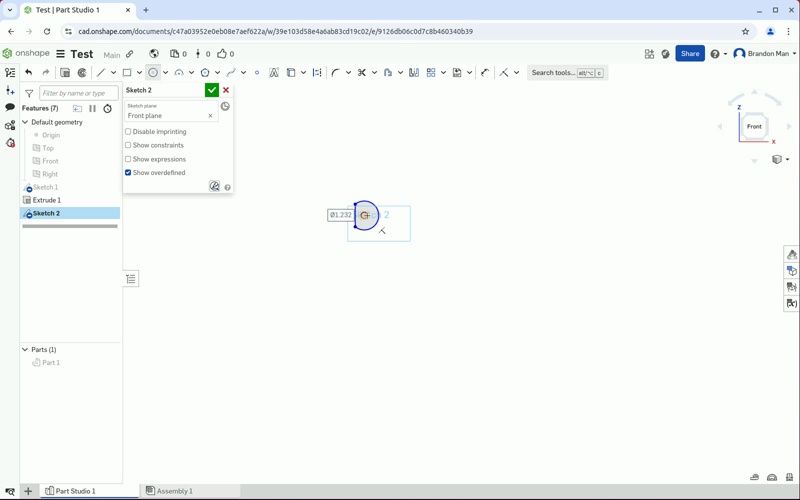
key(esc)
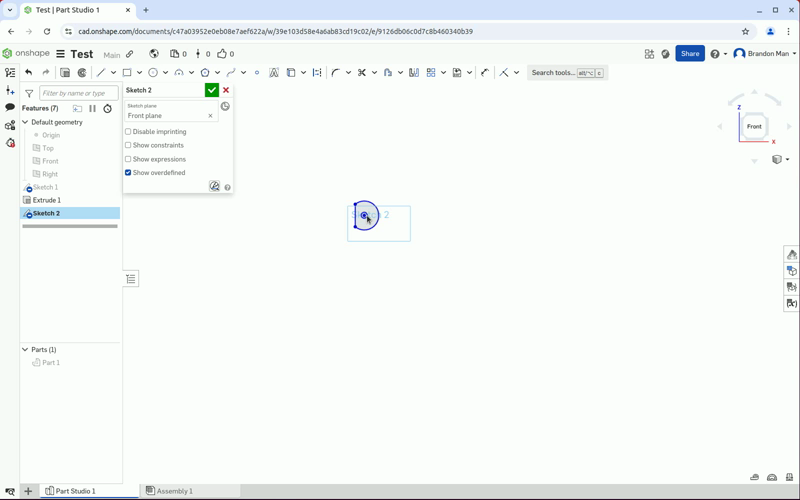
mouse_move(366, 205)
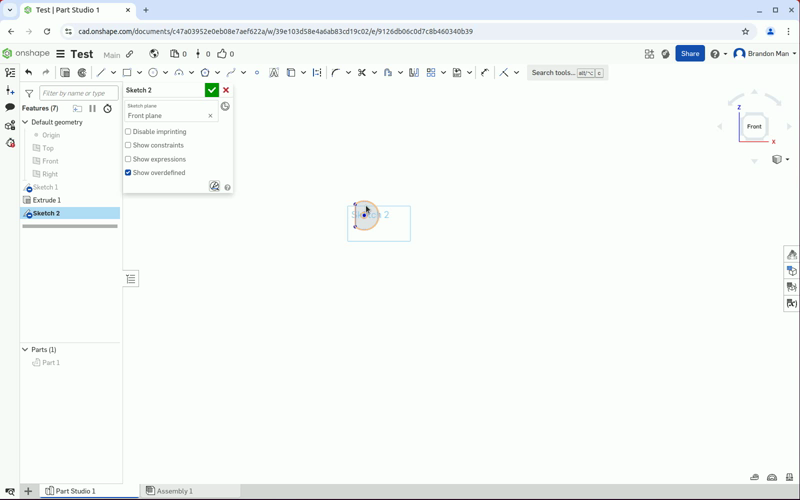
scroll(6)
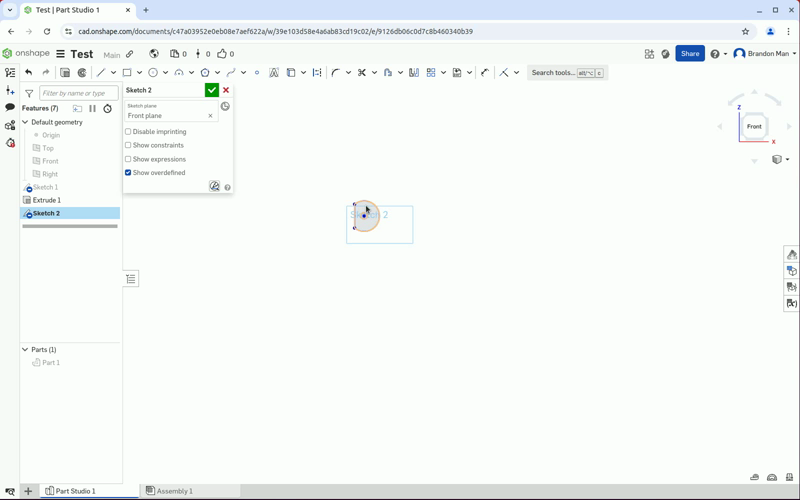
scroll(6)
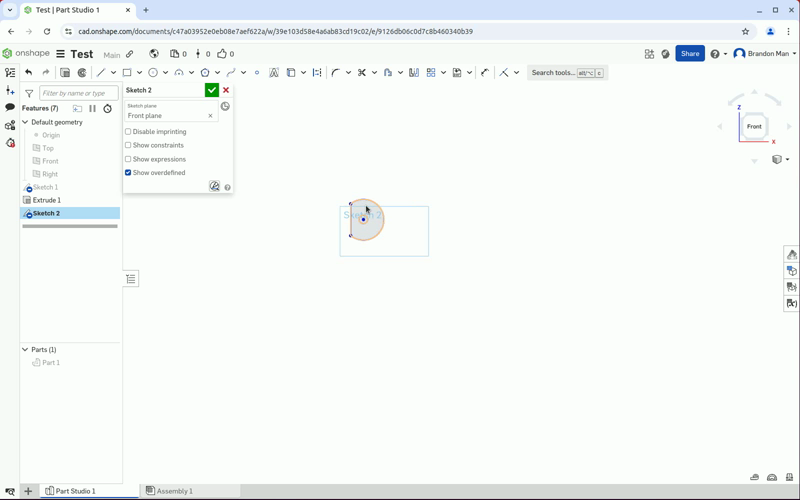
scroll(6)
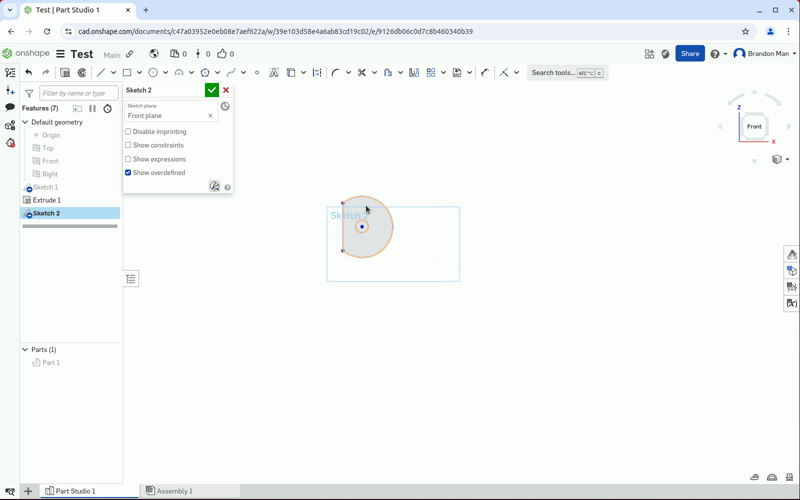
scroll(6)
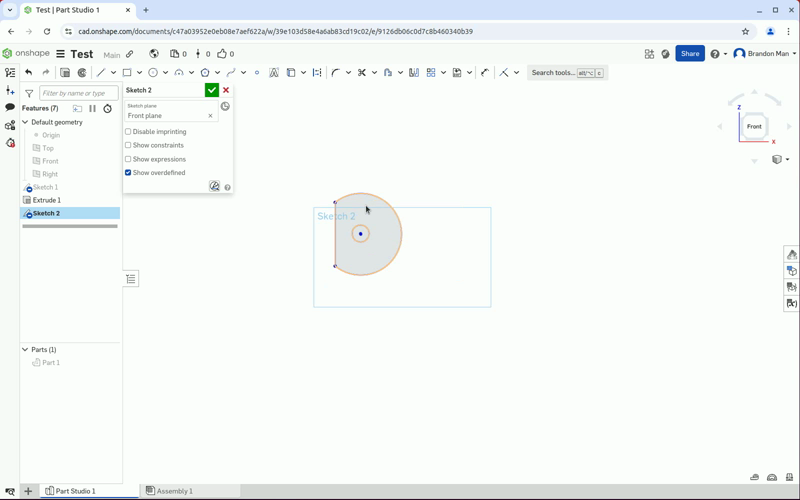
scroll(6)
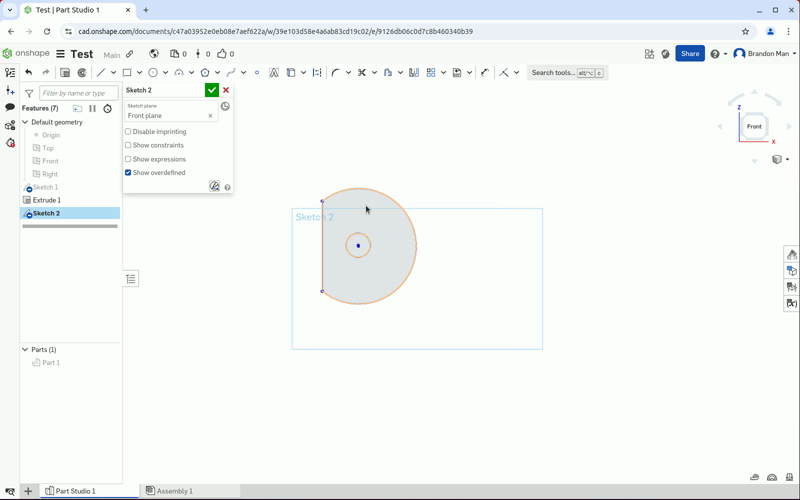
scroll(6)
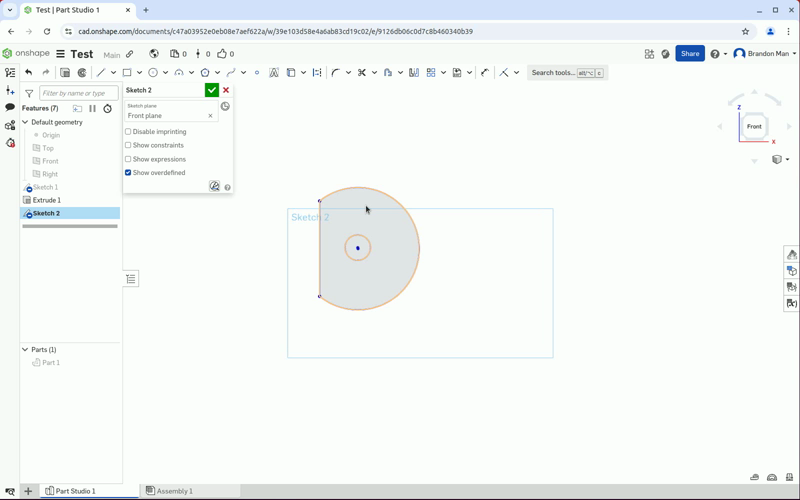
scroll(6)
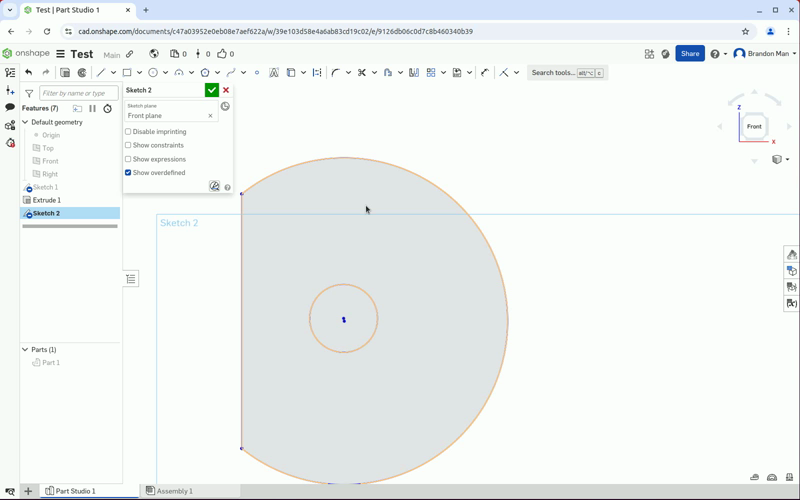
click(366, 205)
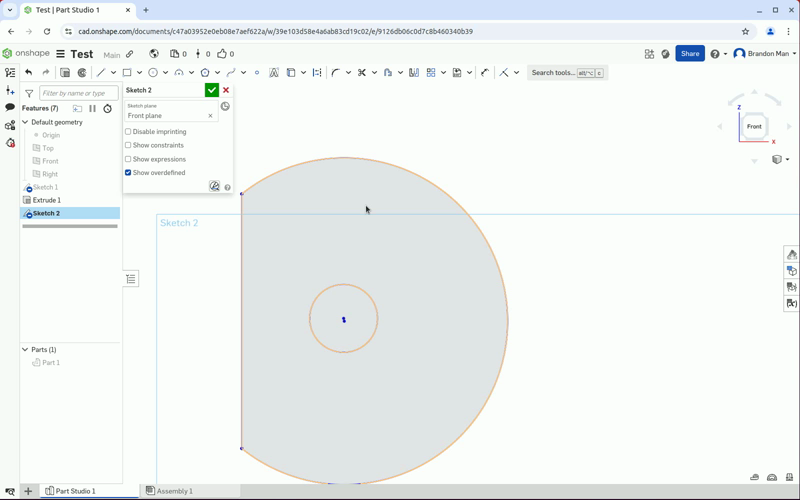
scroll(-6)
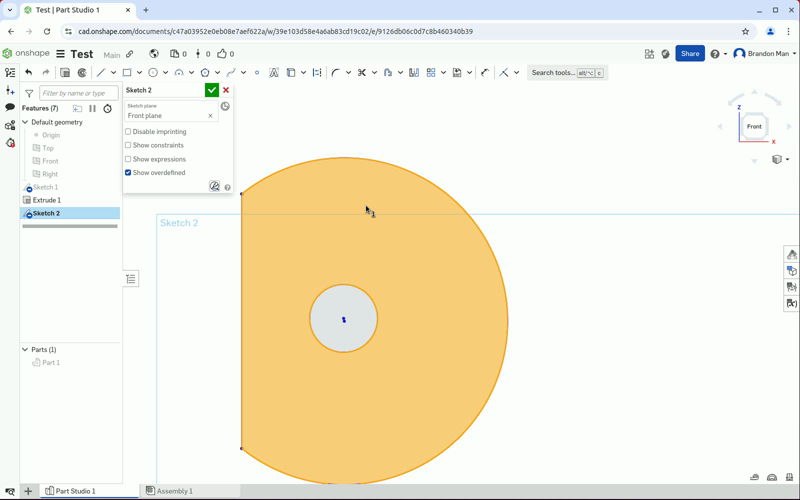
scroll(-6)
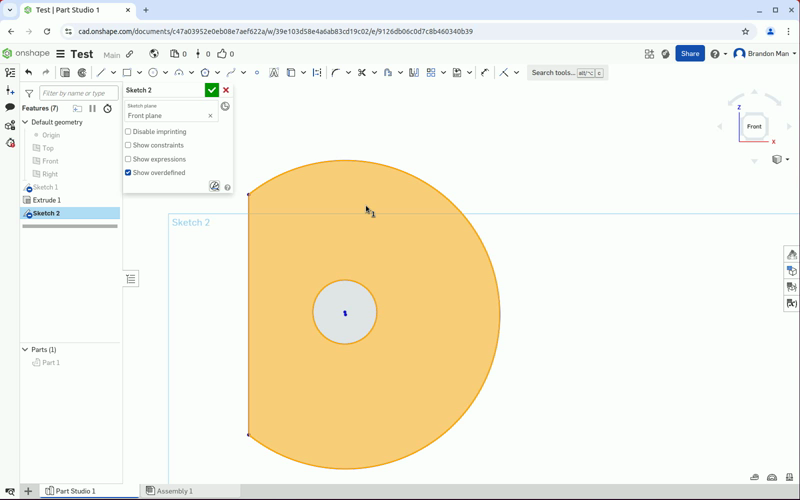
scroll(-6)
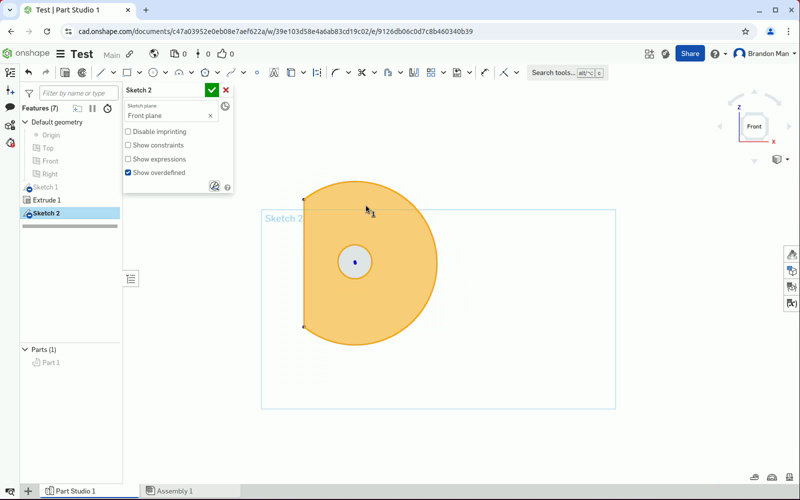
scroll(-6)
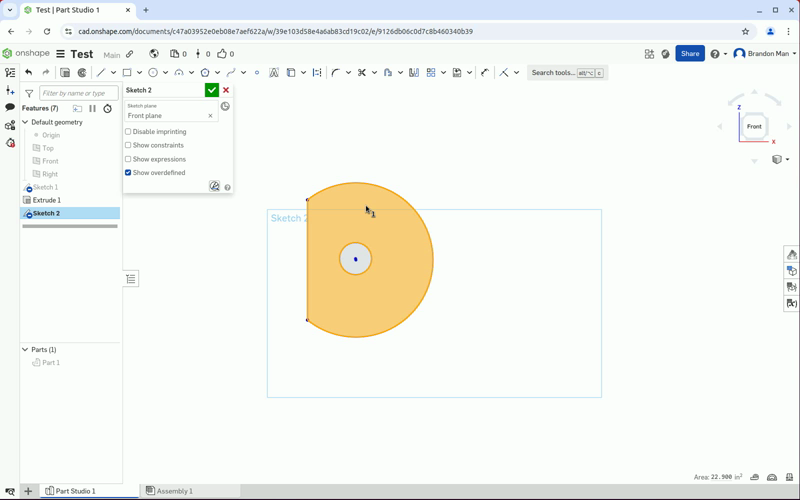
scroll(-6)
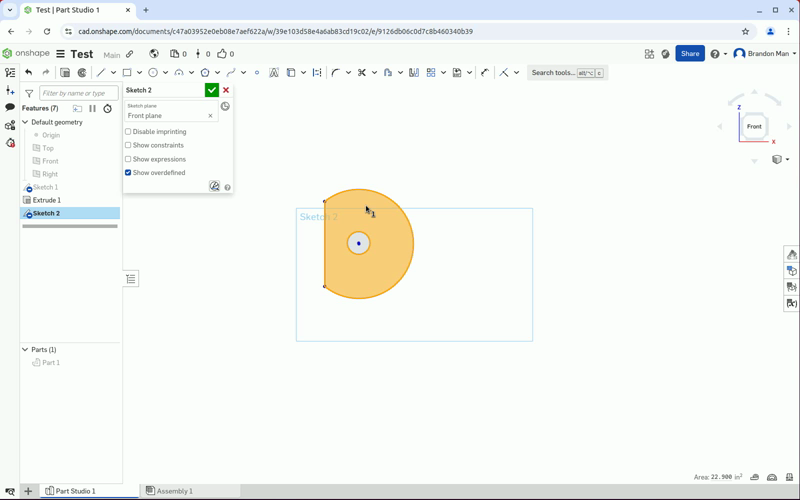
scroll(-6)
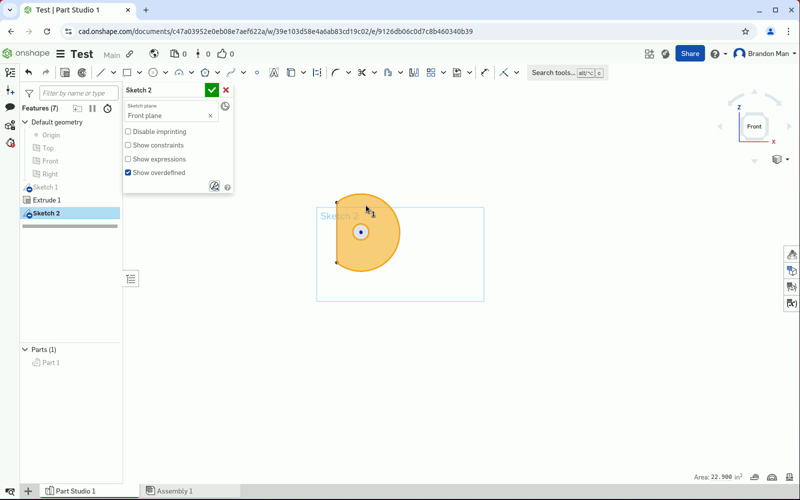
scroll(-6)
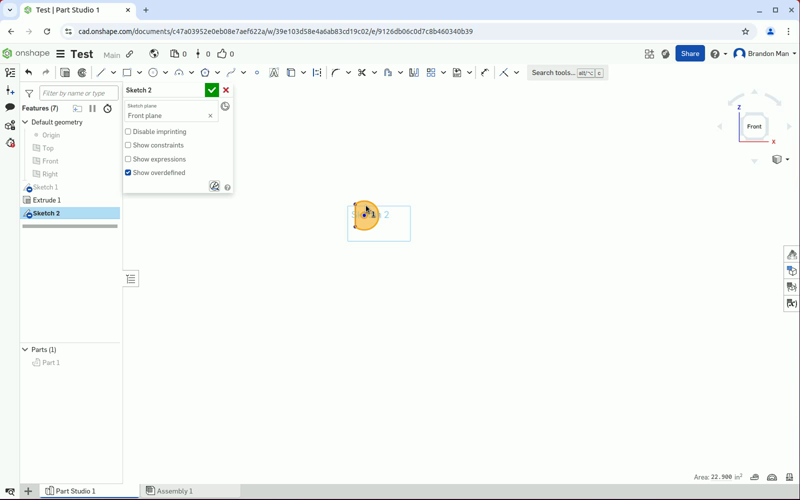
mouse_move(73, 352)
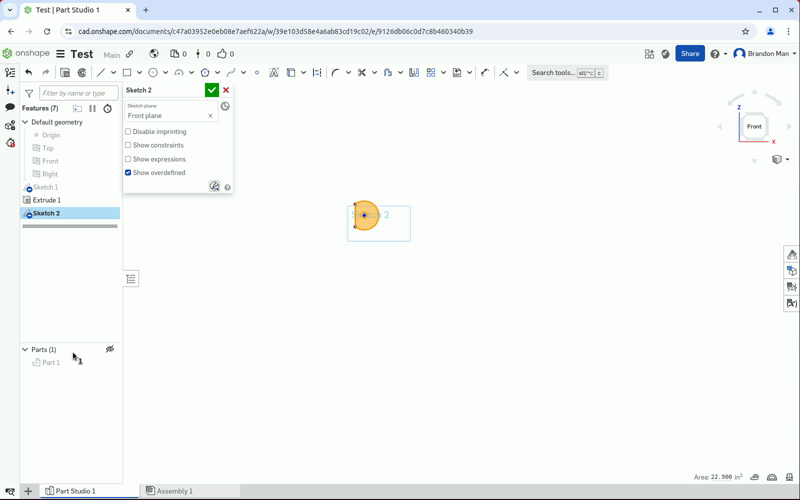
key(shift+y)
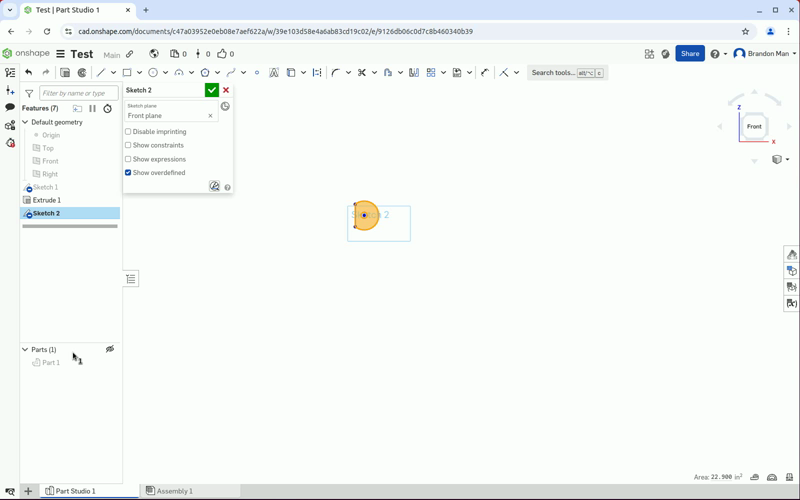
key(shift+e)
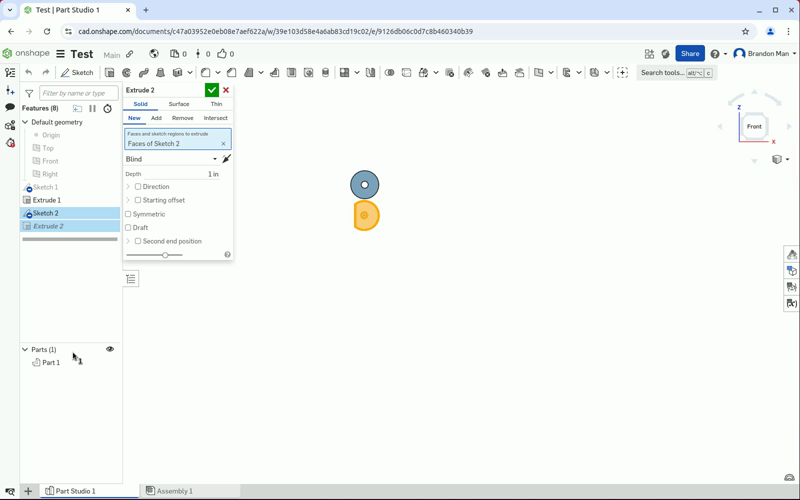
mouse_move(143, 106)
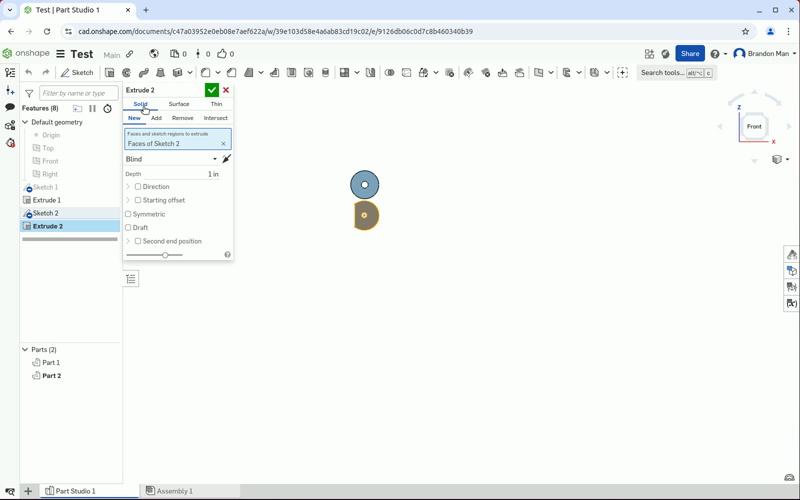
click(143, 106)
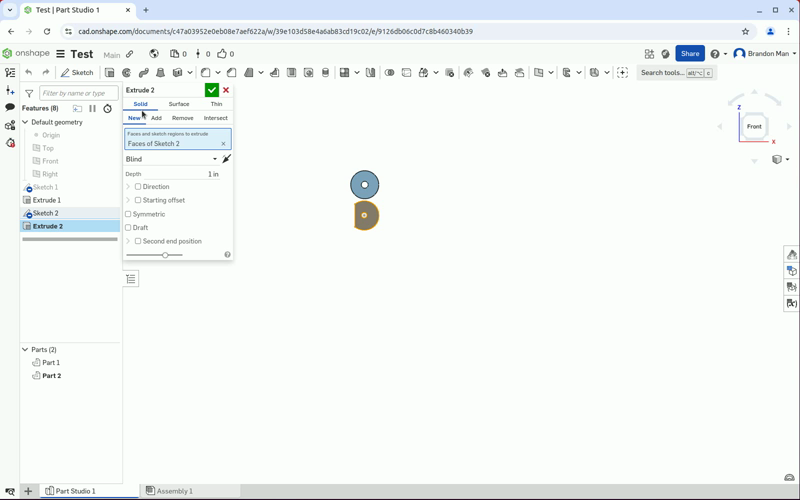
mouse_move(137, 120)
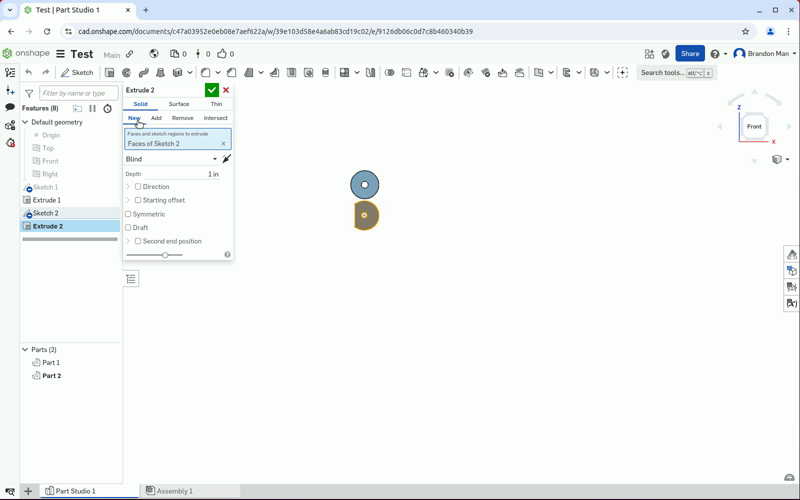
click(137, 120)
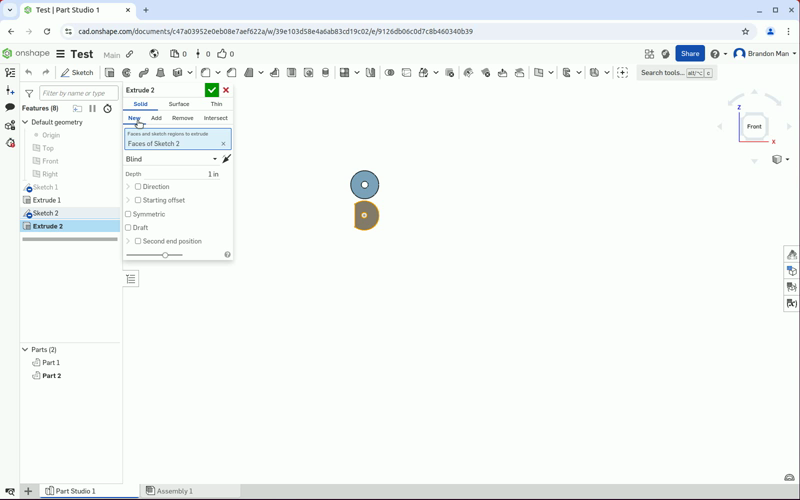
key(tab, 4)
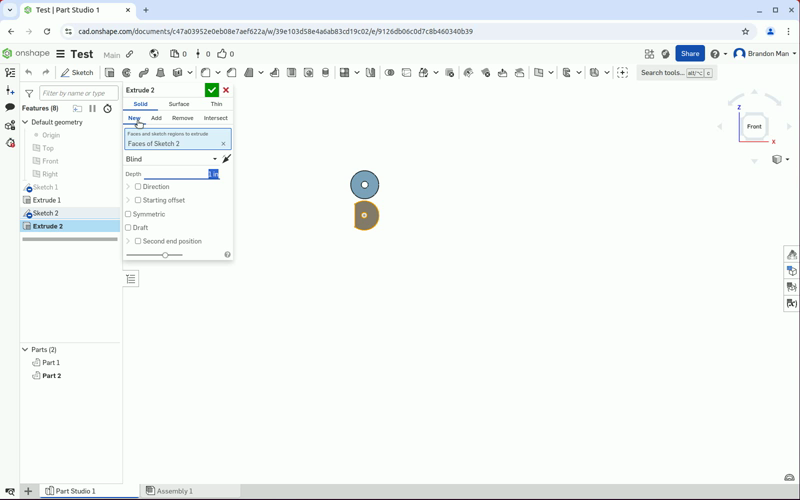
text(0.963)
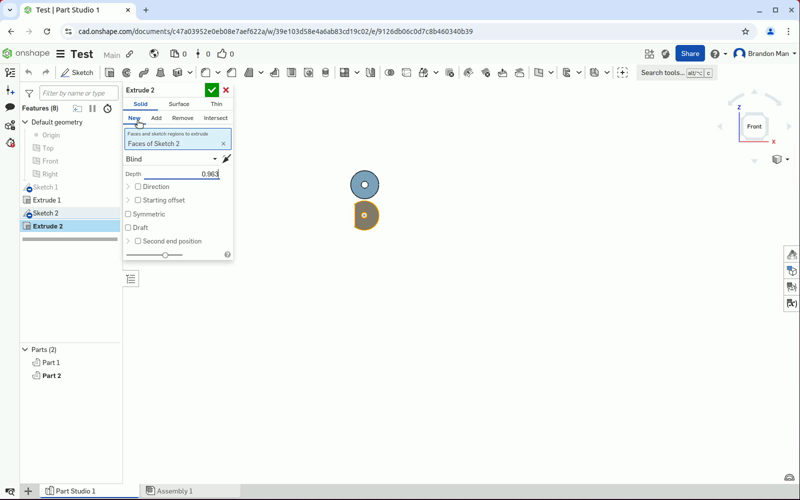
key(enter)
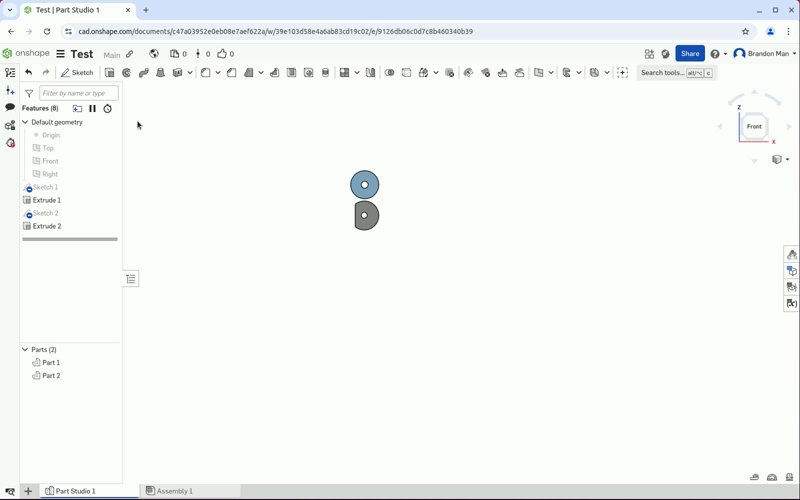
key(shift+h)
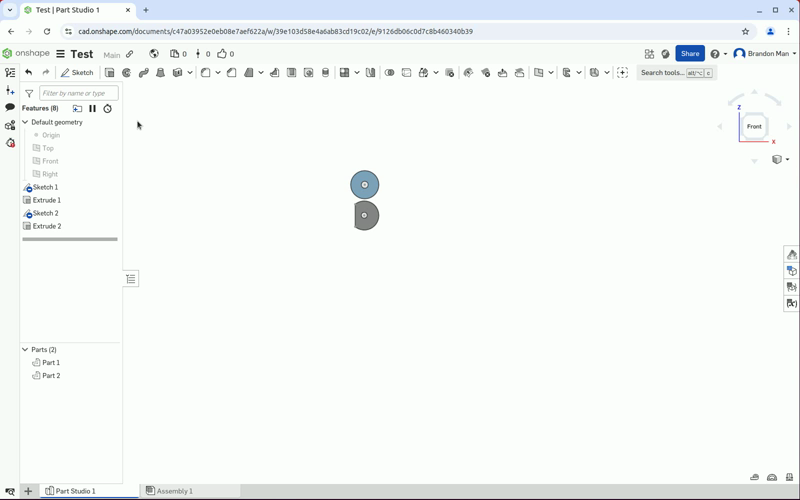
key(shift+h)
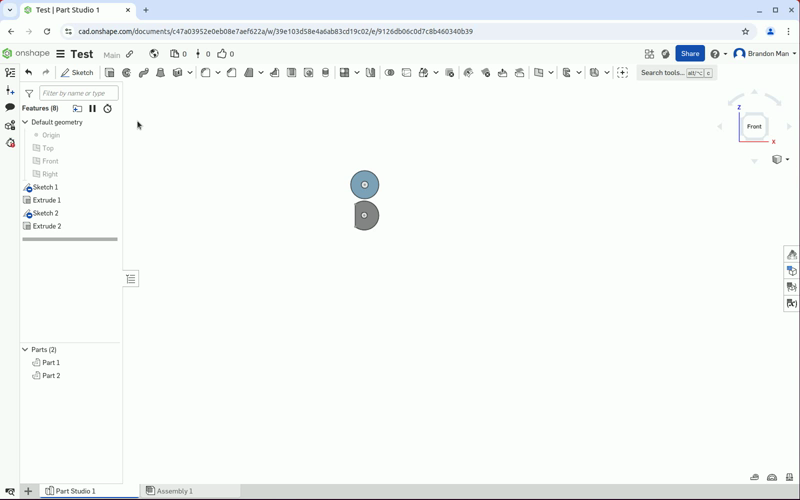
key(shift+7)
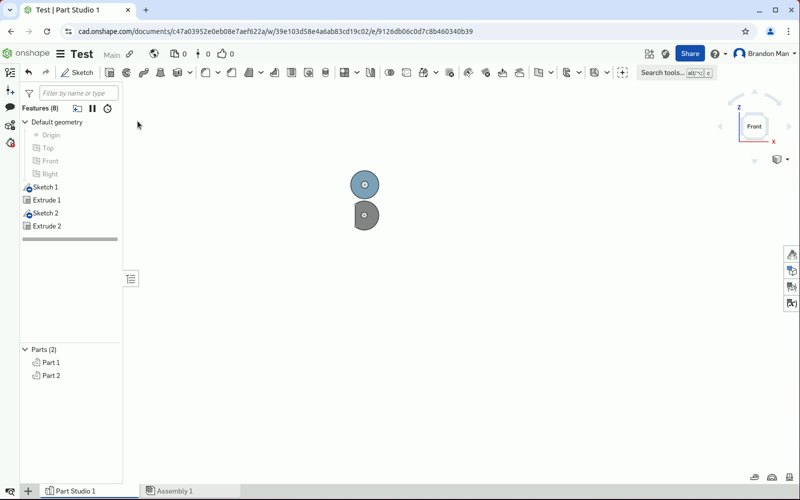
key(left, 2)
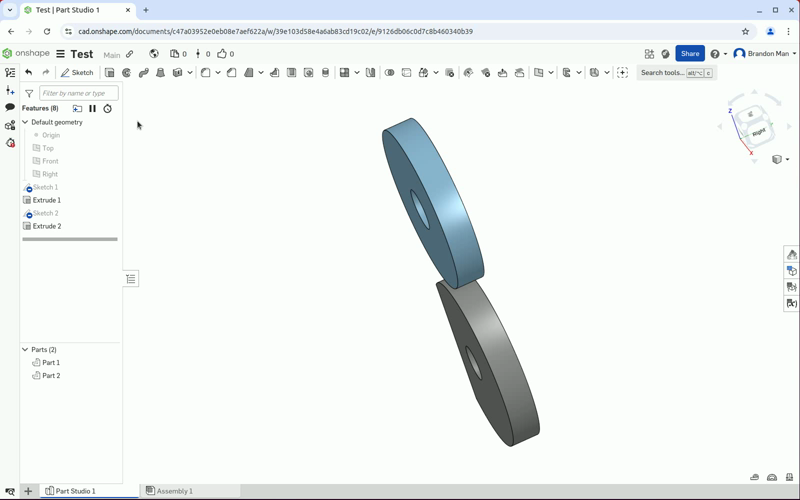
key(down, 2)
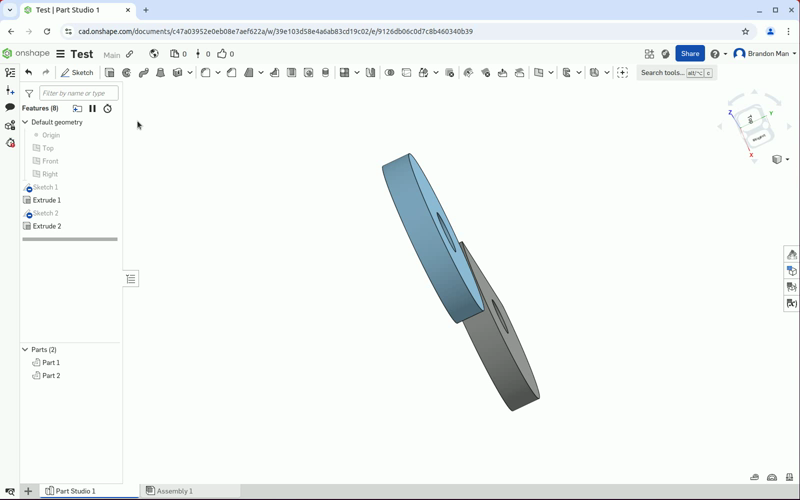
key(up, 2)
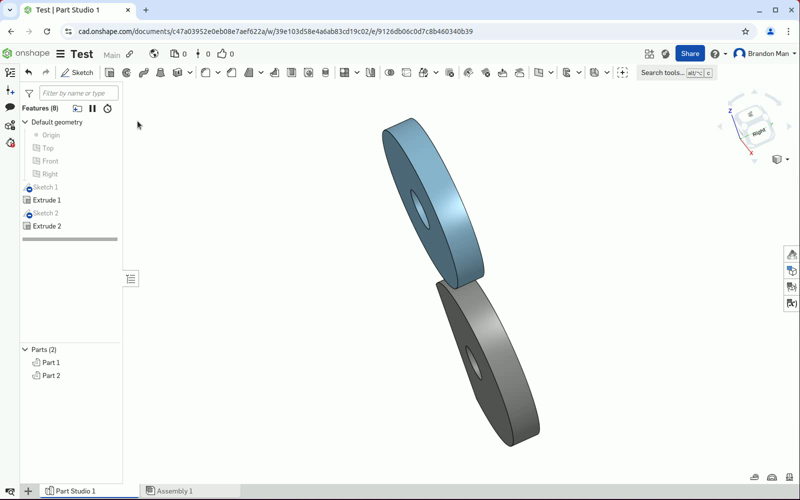
key(right, 2)
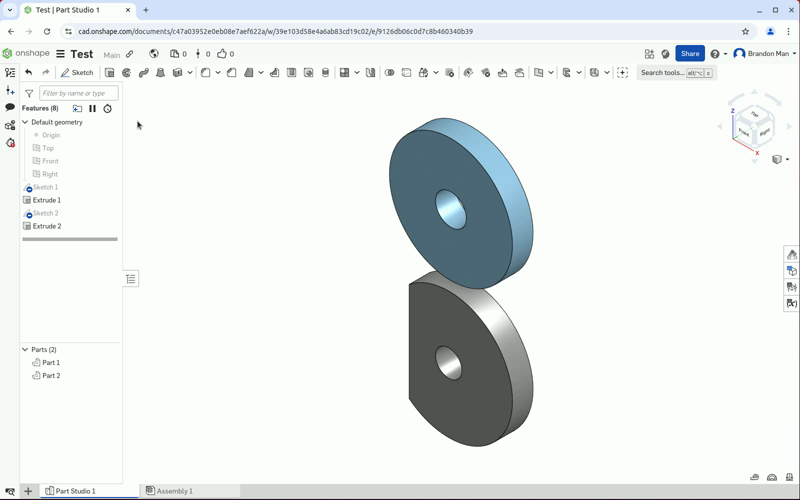
mouse_move(73, 189)
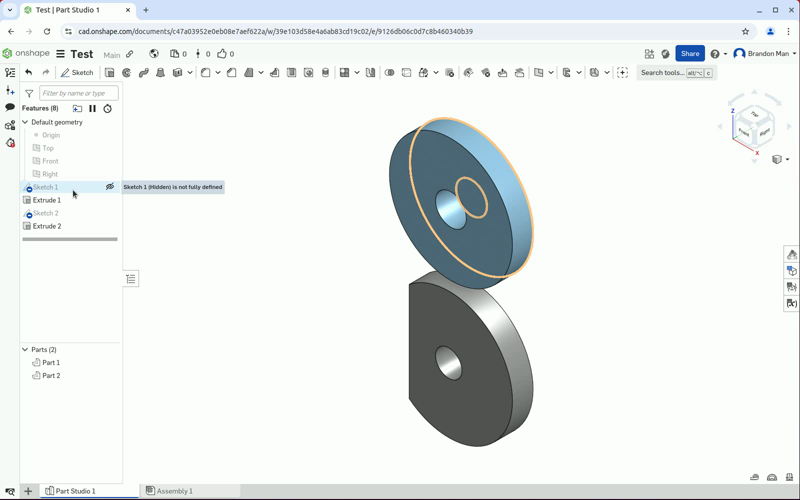
click(73, 189)